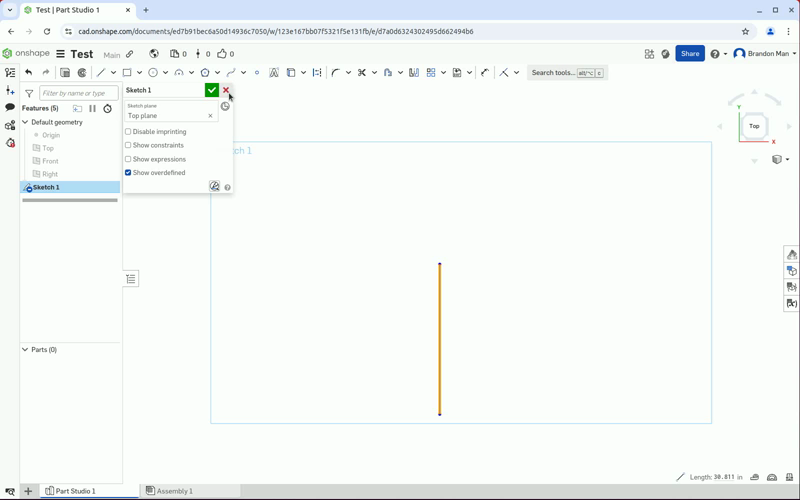
key(shift+h)
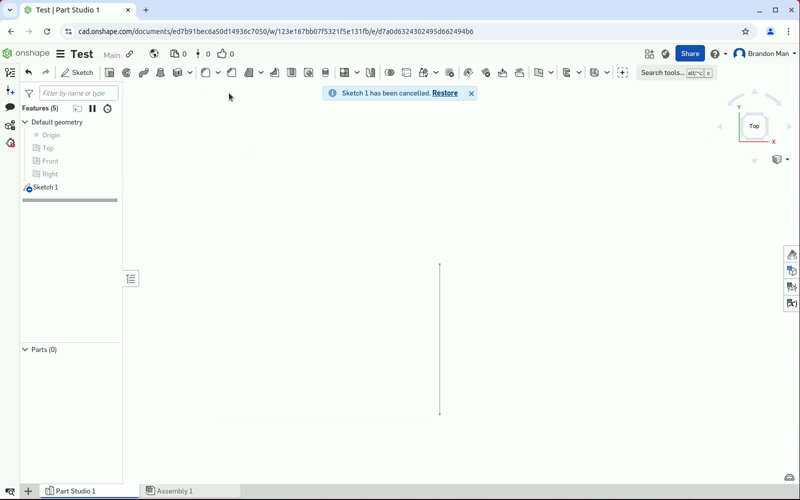
key(shift+s)
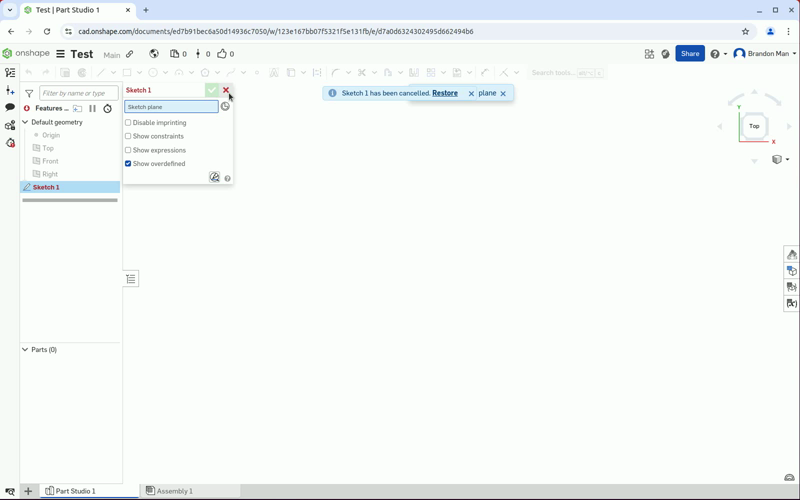
mouse_move(73, 150)
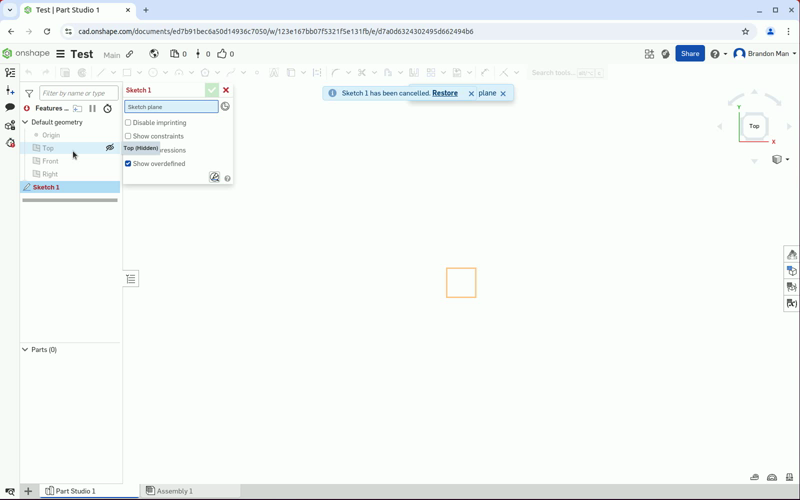
click(73, 150)
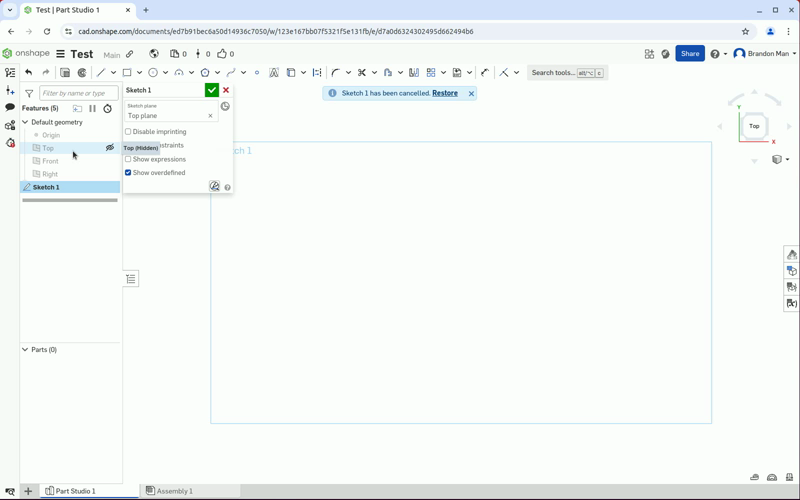
mouse_move(73, 352)
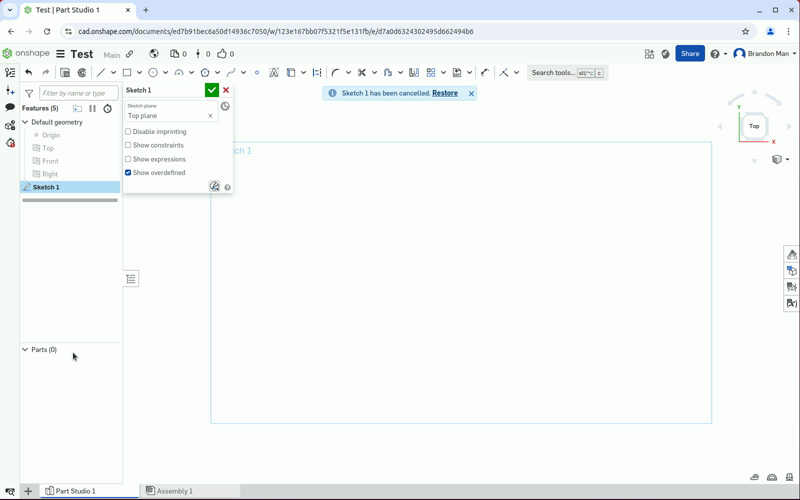
key(y)
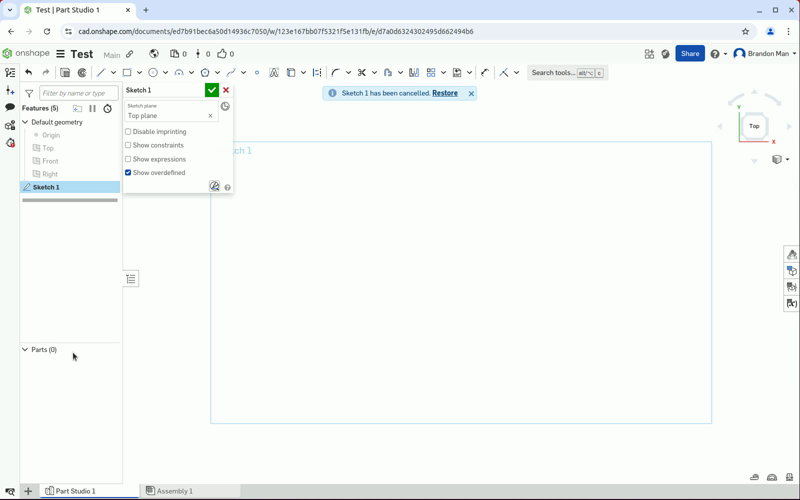
key(l)
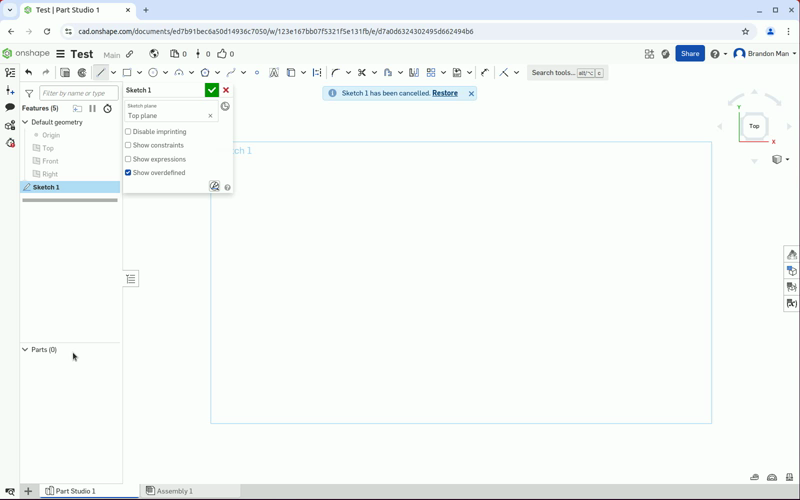
key_down(shift)
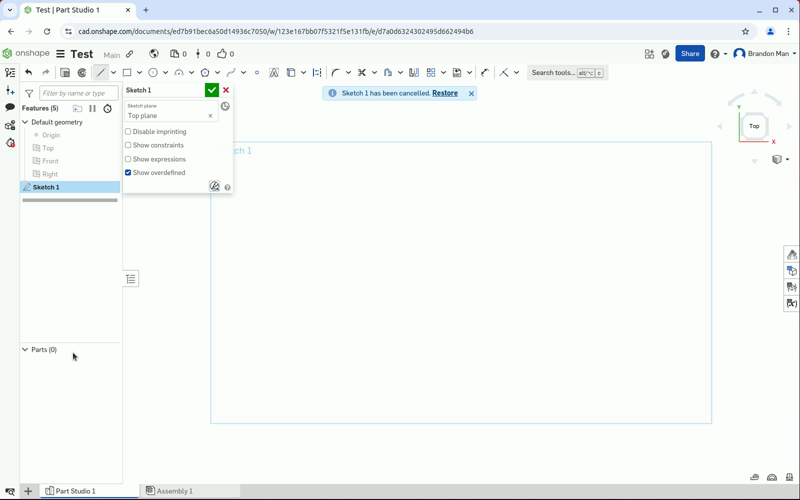
mouse_move(454, 395)
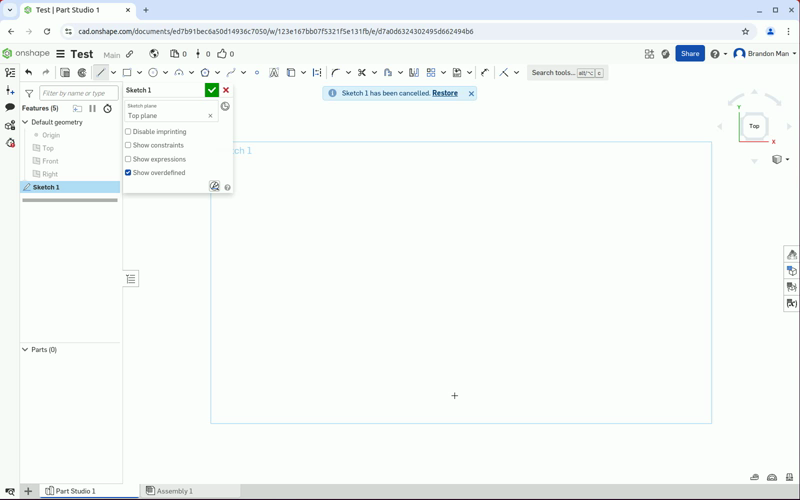
click(454, 395)
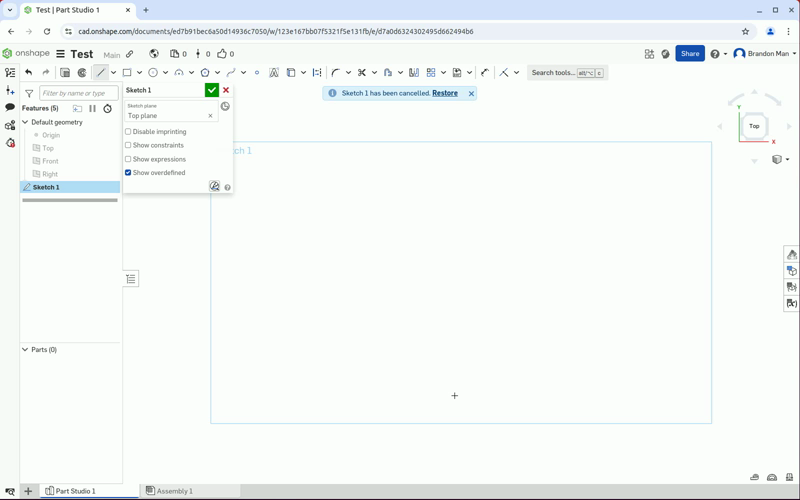
key_up(shift)
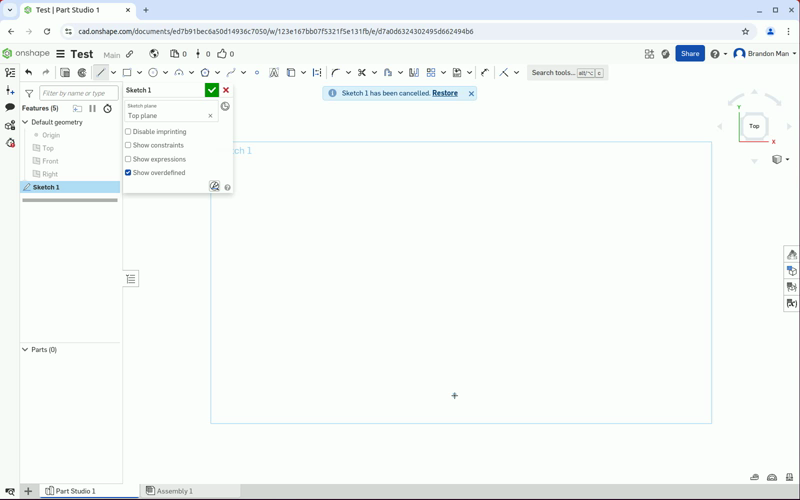
key_down(shift)
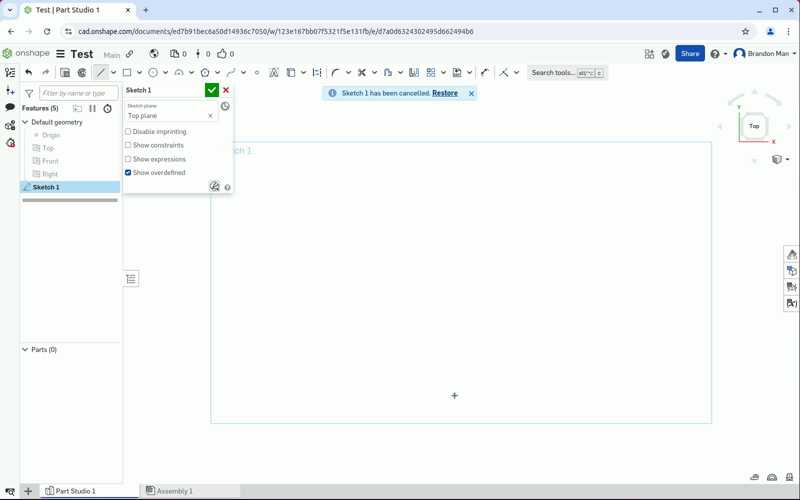
mouse_move(567, 395)
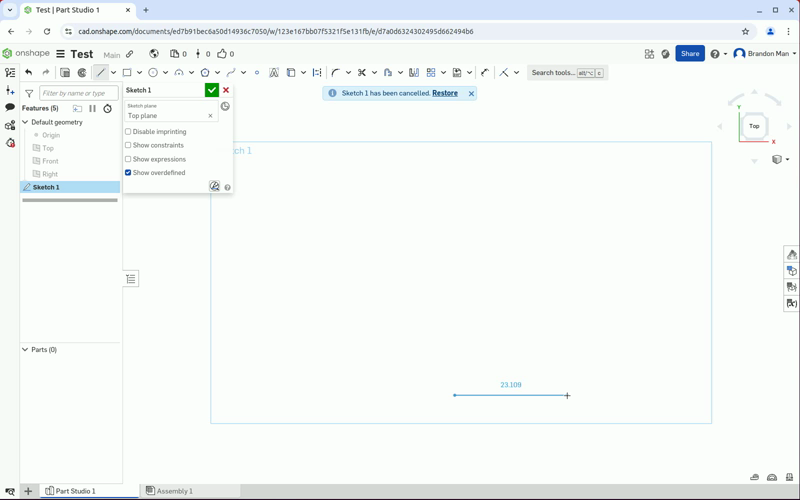
click(567, 395)
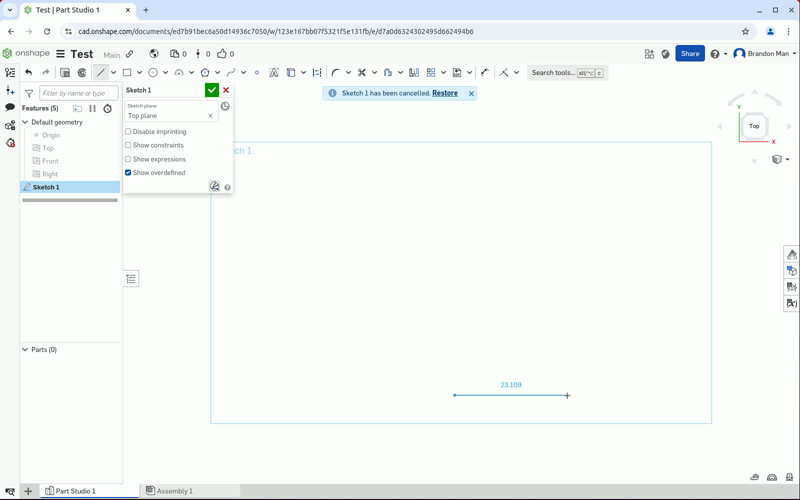
key_up(shift)
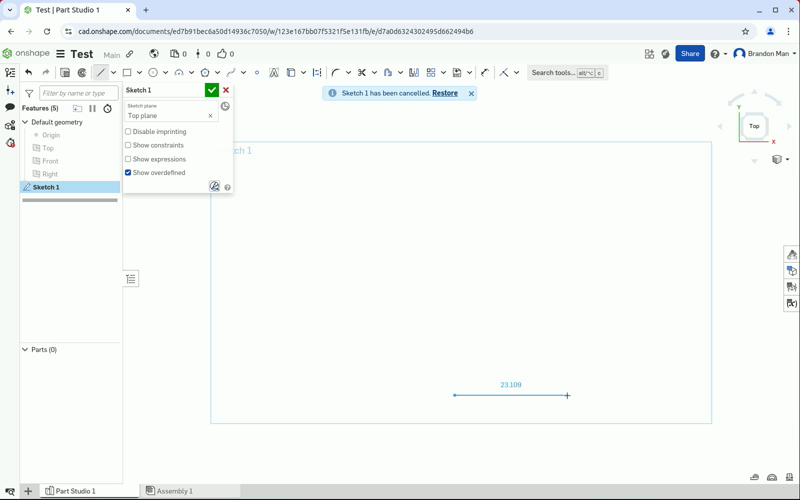
key_down(shift)
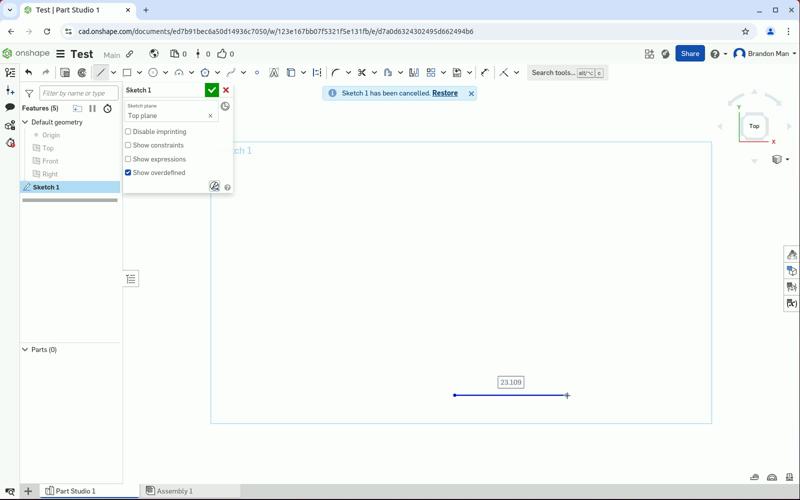
mouse_move(567, 282)
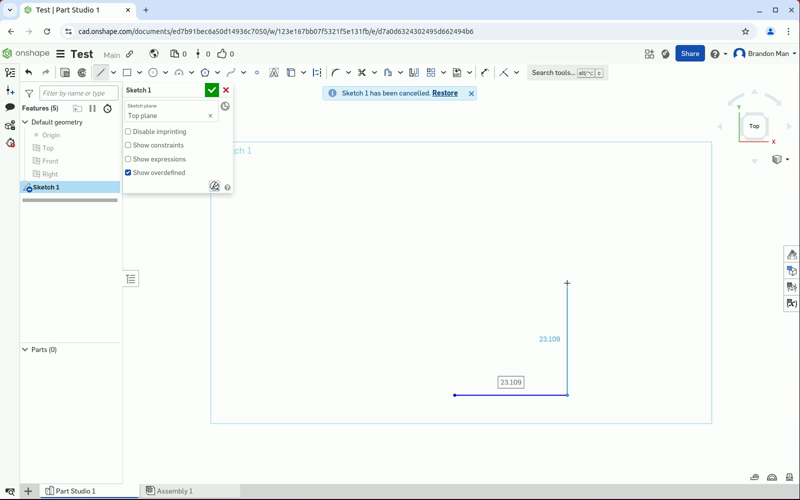
click(567, 282)
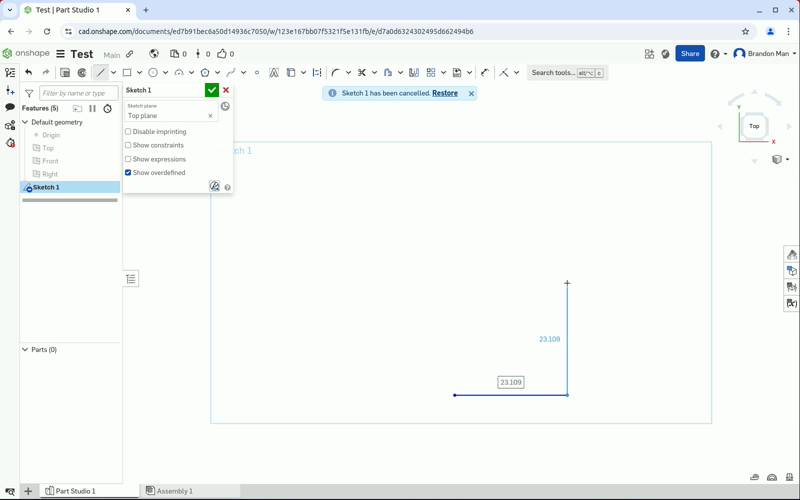
key_up(shift)
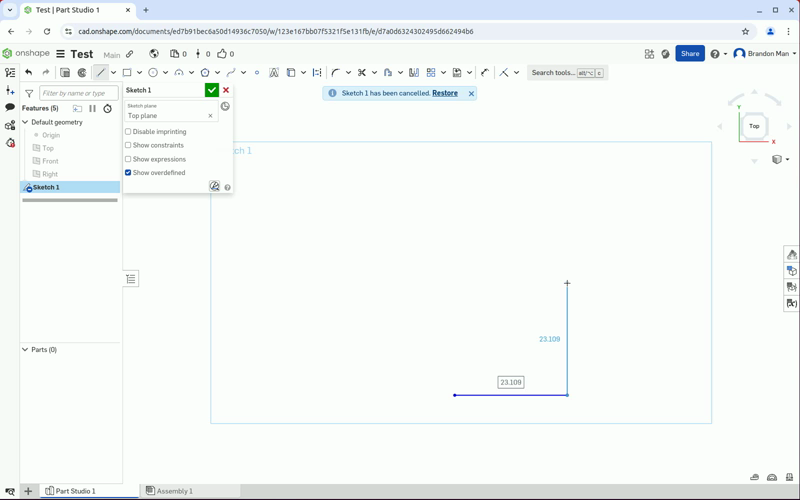
key_down(shift)
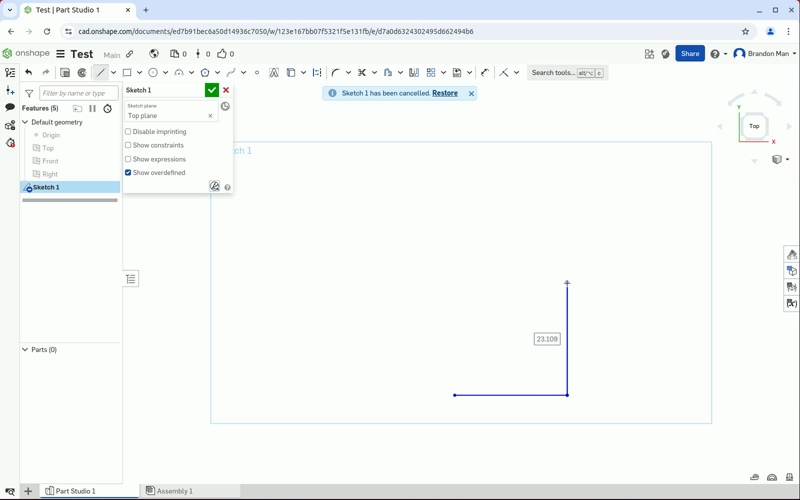
mouse_move(454, 282)
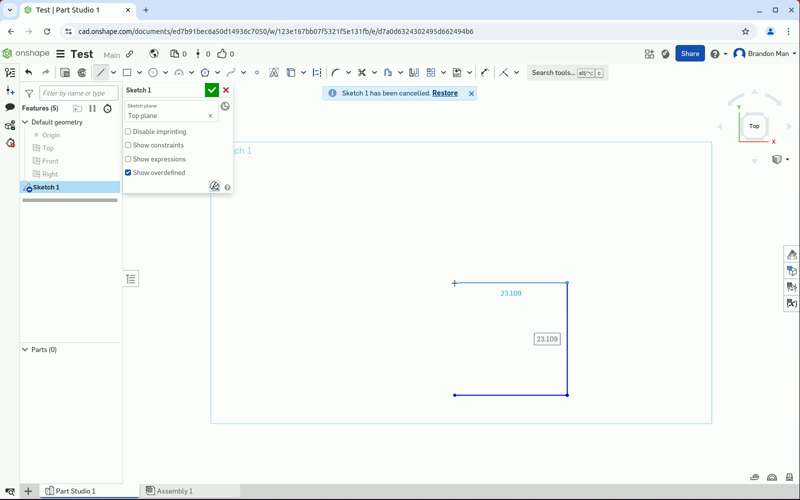
click(454, 282)
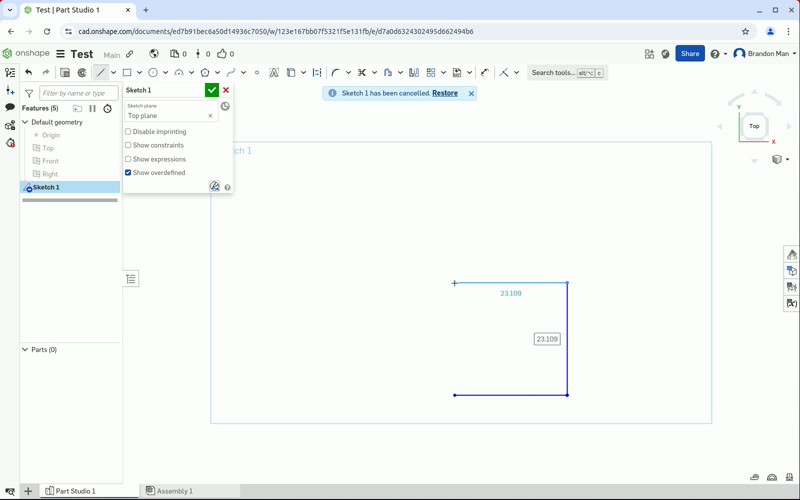
key_up(shift)
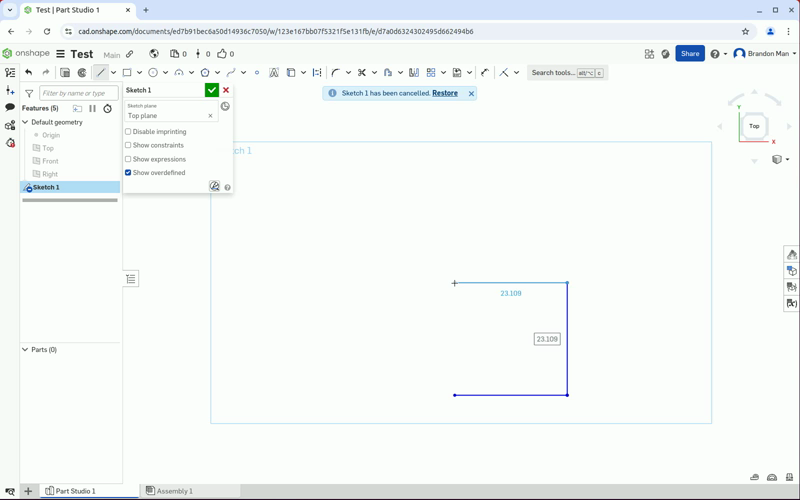
key_down(shift)
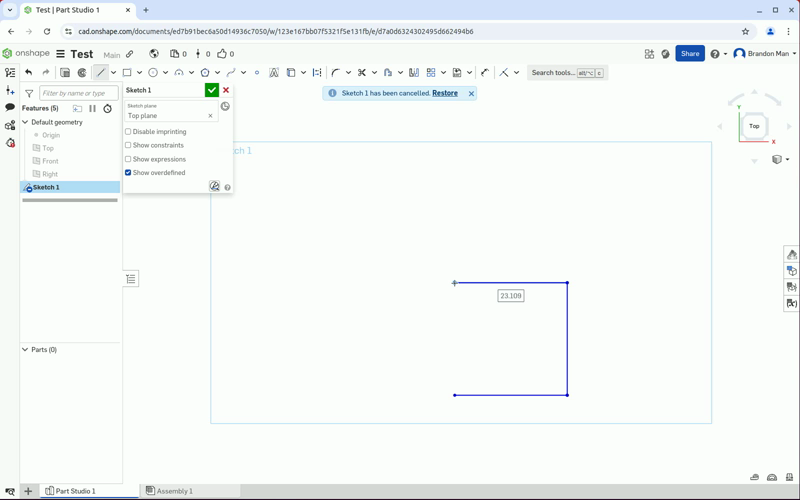
mouse_move(454, 395)
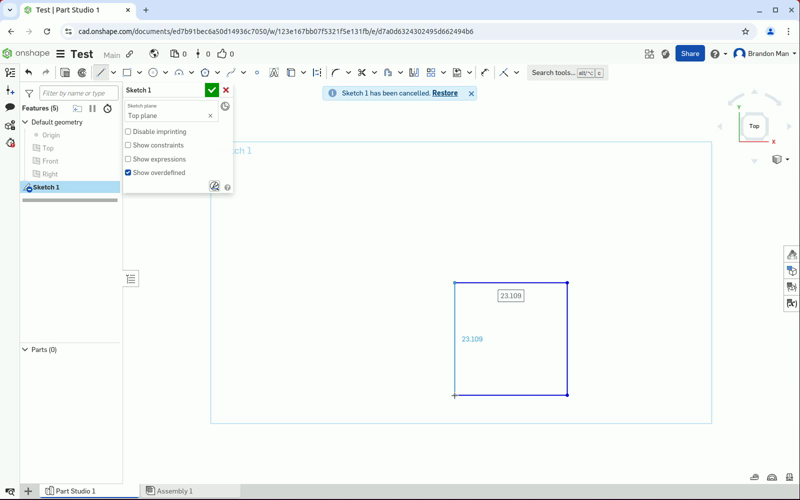
key_up(shift)
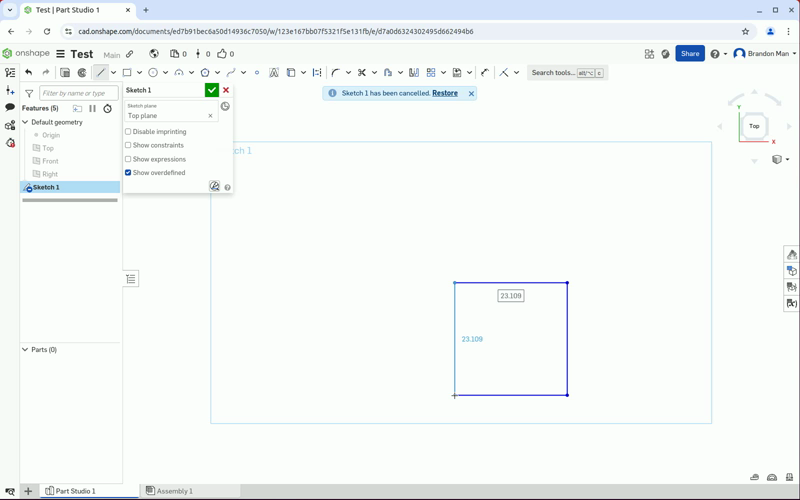
click(454, 395)
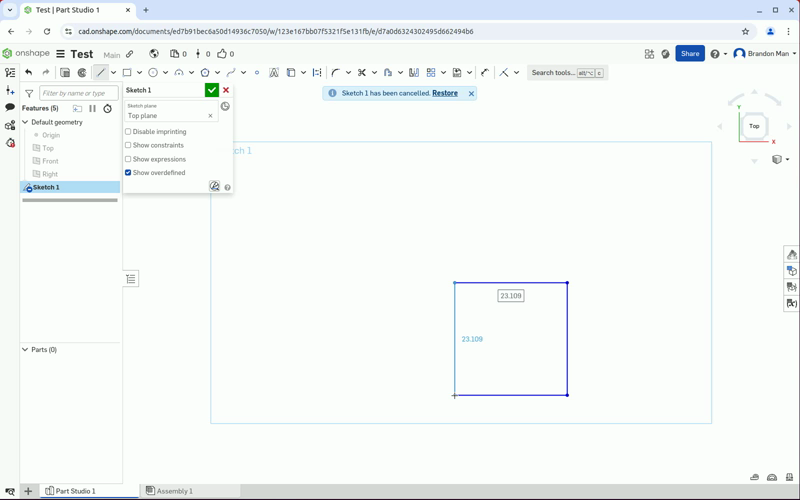
key(esc)
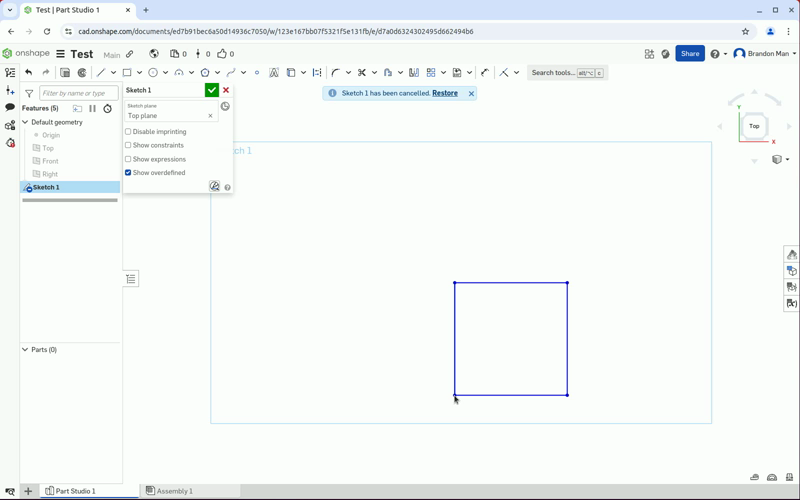
mouse_move(499, 380)
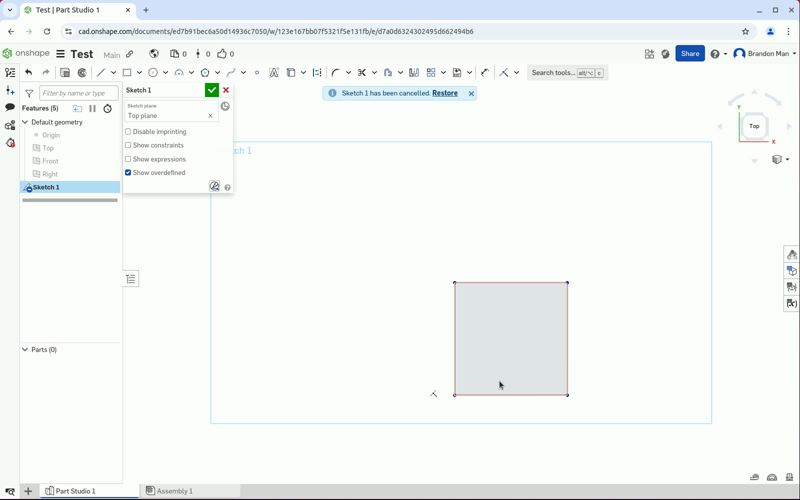
click(499, 380)
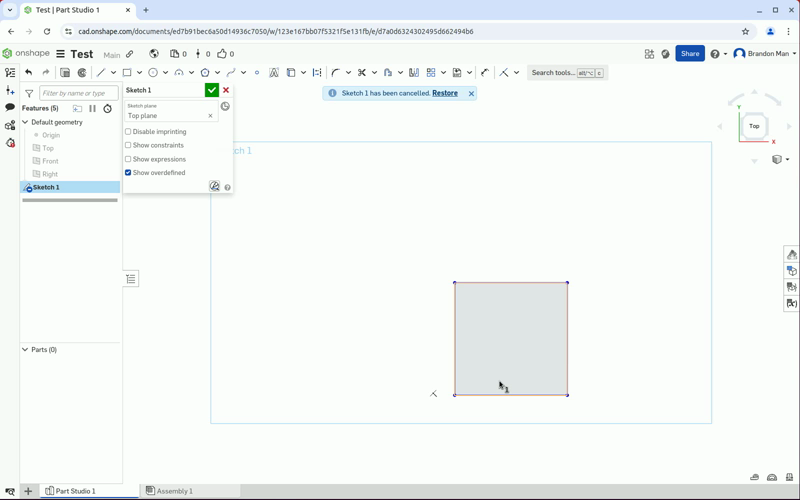
mouse_move(73, 352)
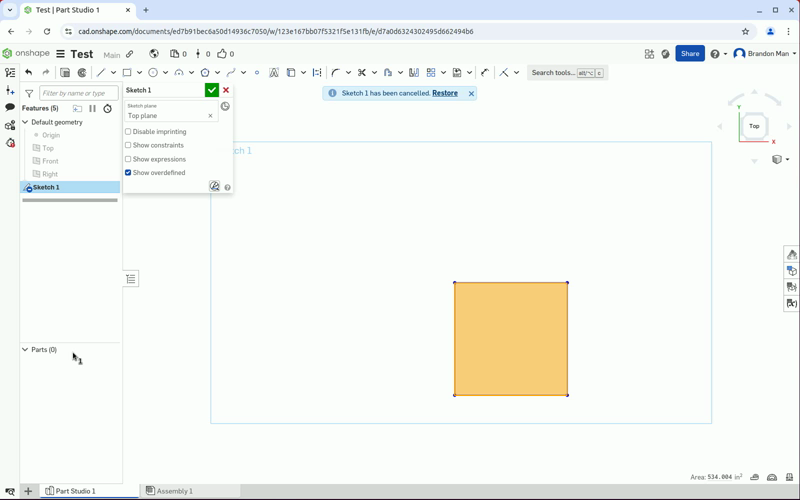
key(shift+y)
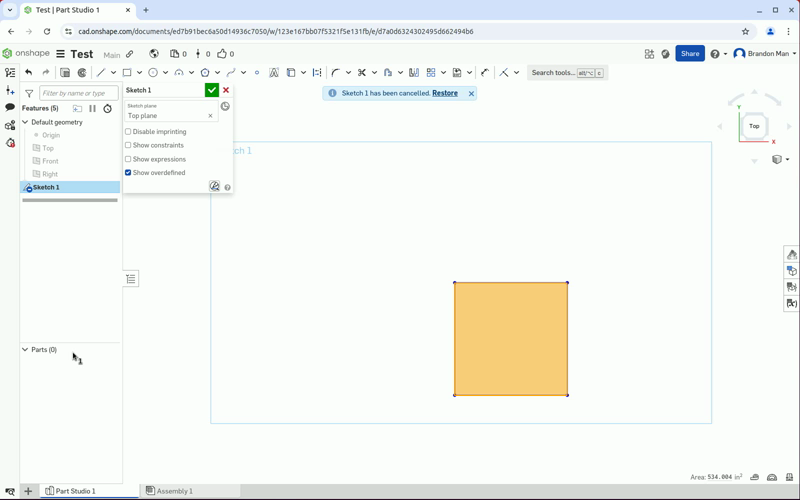
key(shift+e)
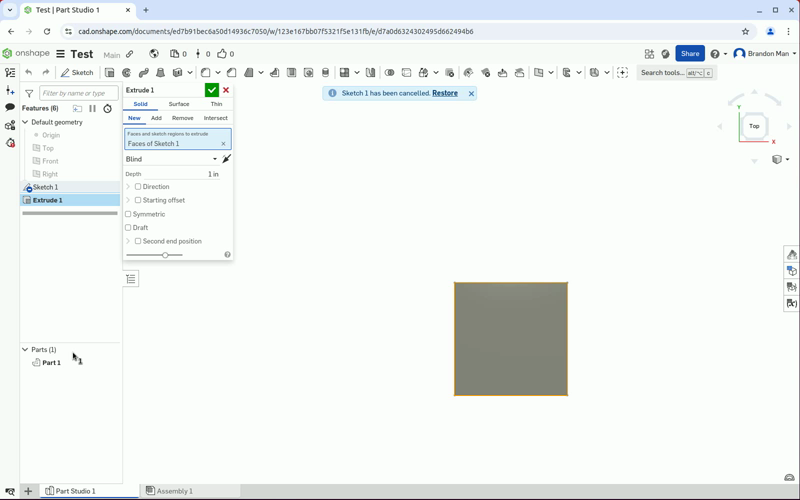
mouse_move(143, 106)
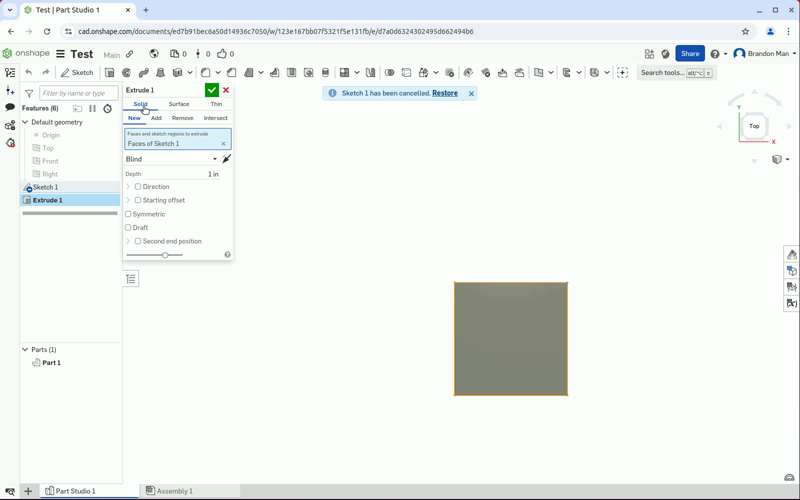
click(143, 106)
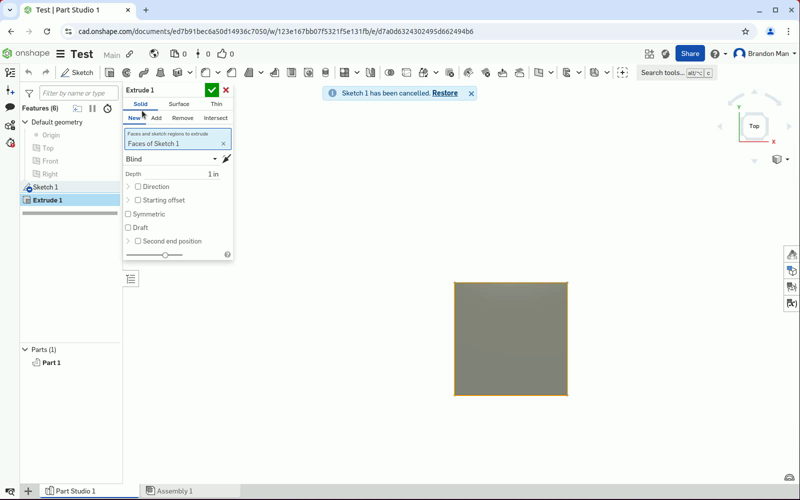
mouse_move(137, 120)
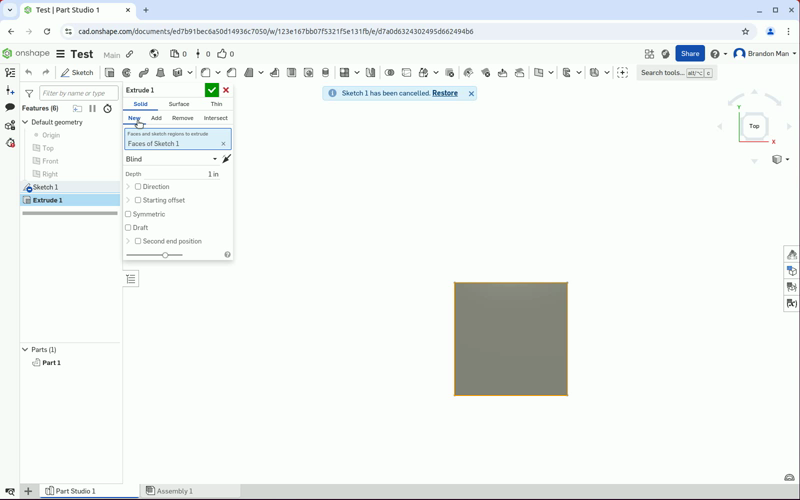
click(137, 120)
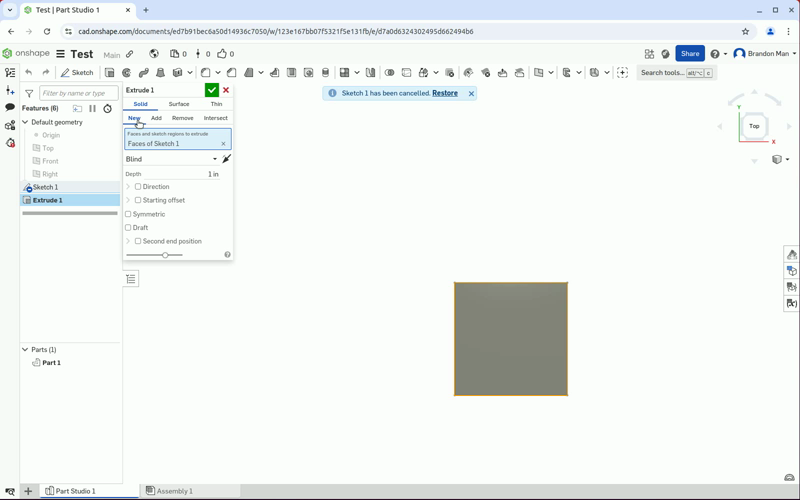
key(tab, 4)
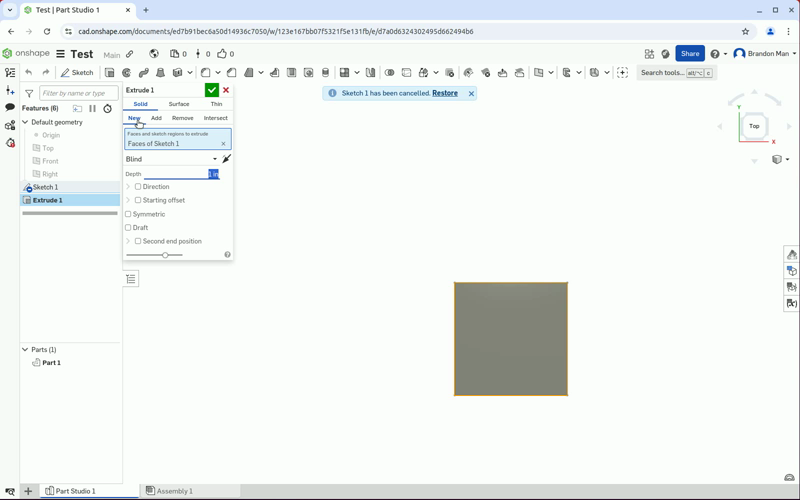
text(23.108)
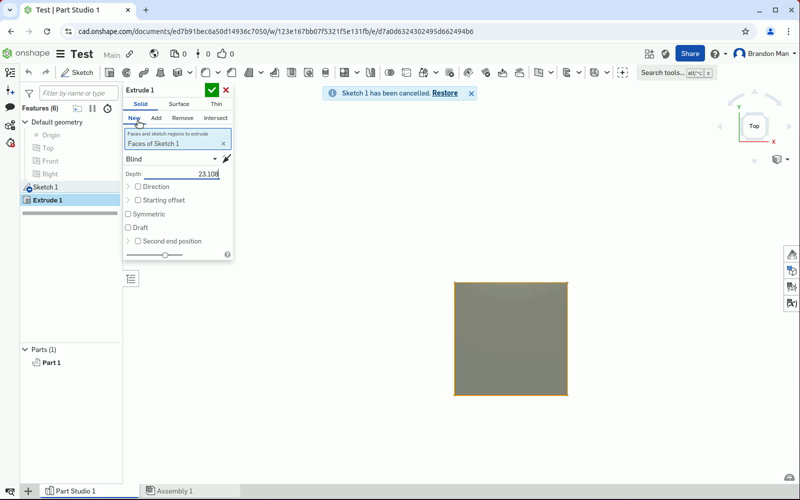
key(enter)
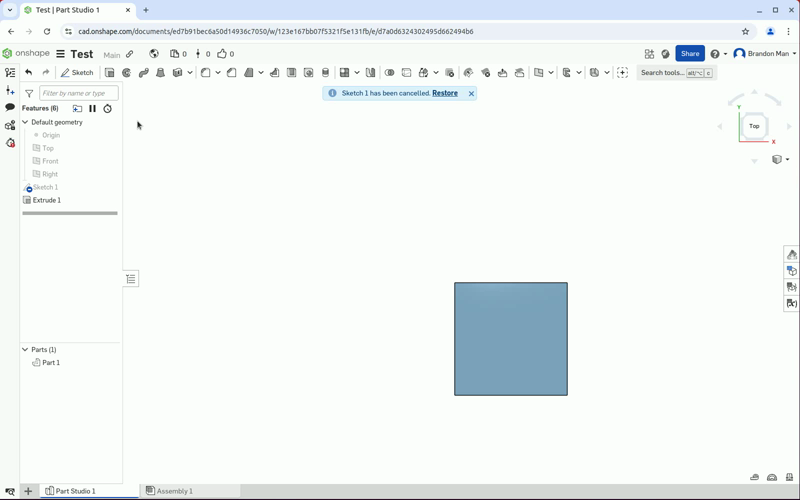
key(shift+h)
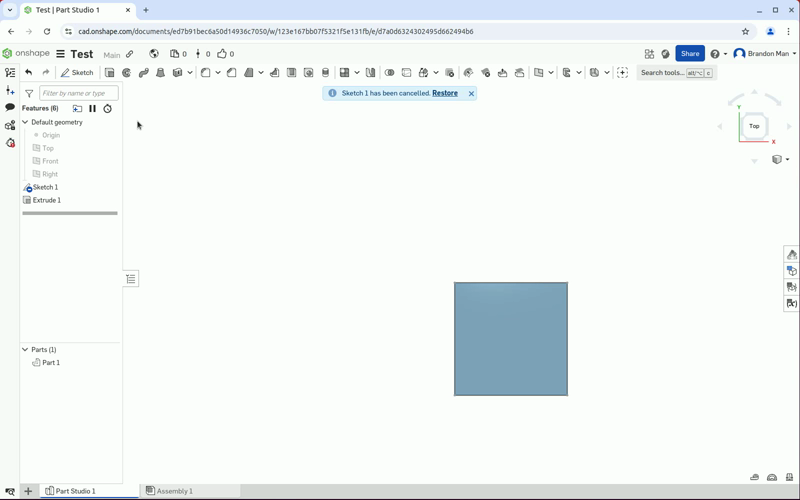
key(shift+h)
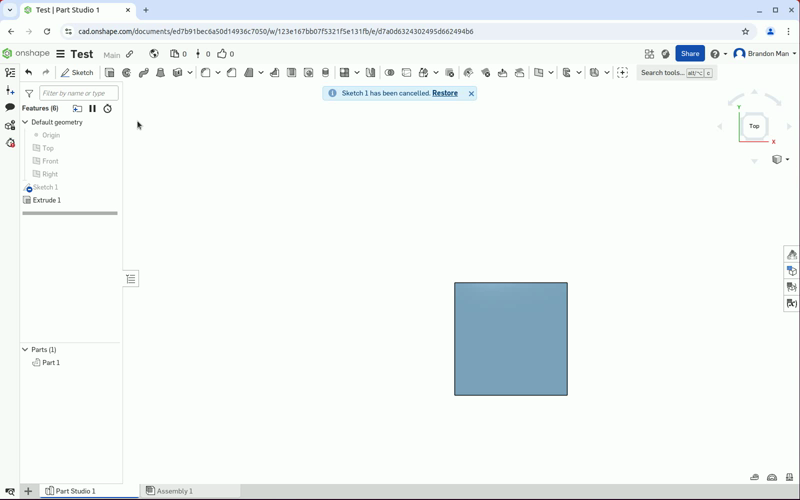
mouse_move(73, 189)
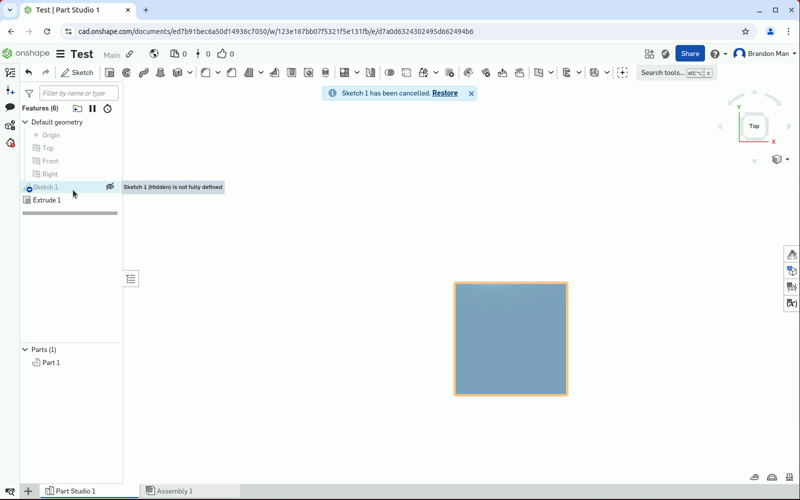
click(73, 189)
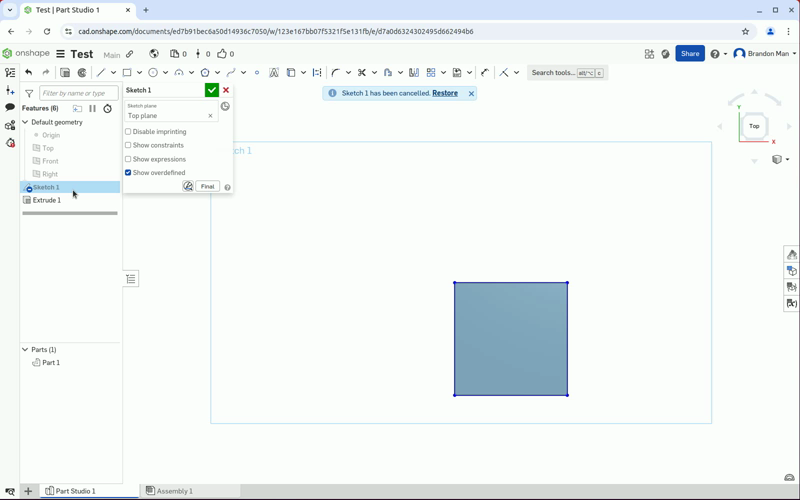
mouse_move(229, 92)
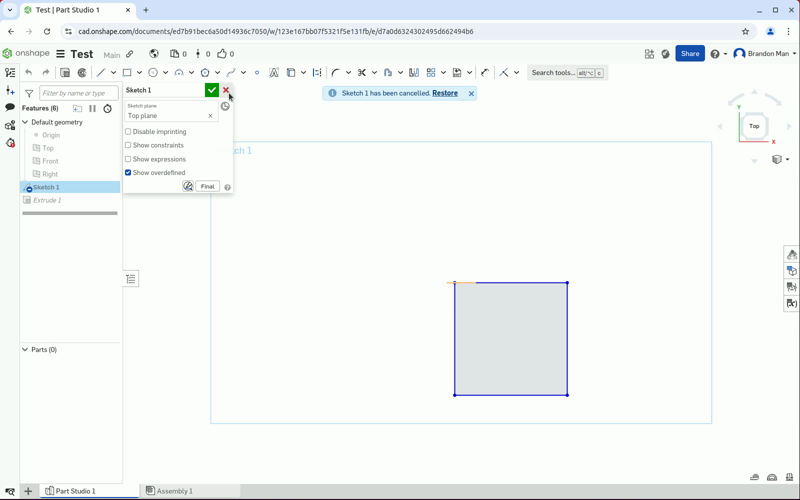
click(229, 92)
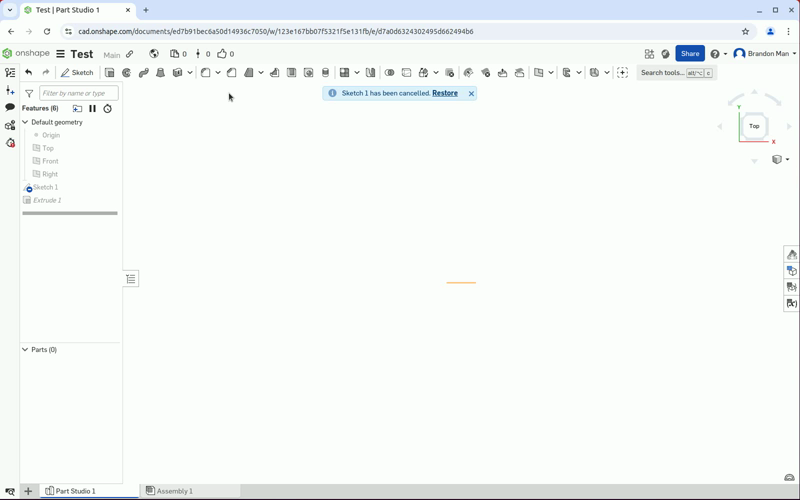
mouse_move(73, 352)
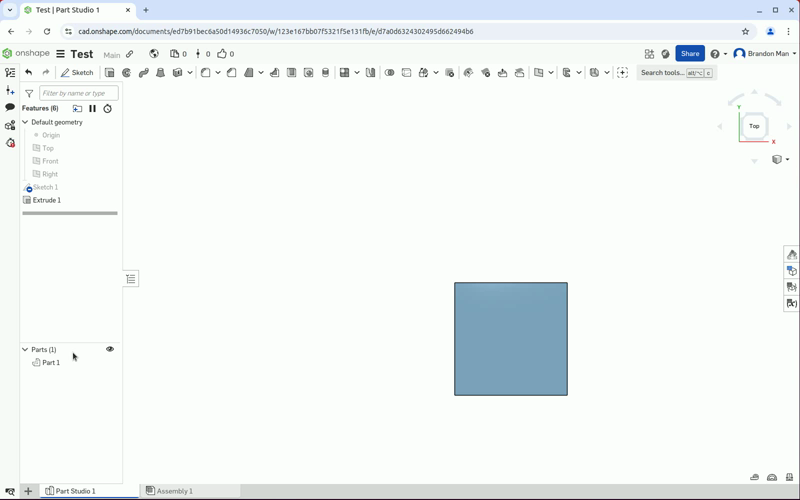
key(y)
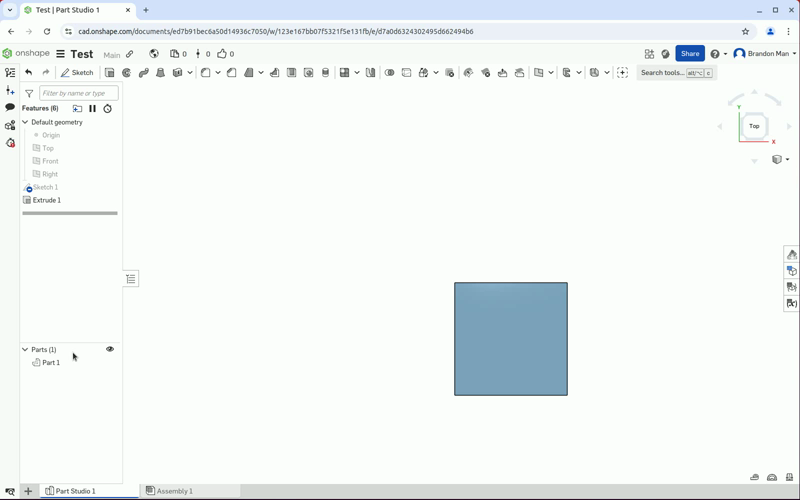
key(shift+p)
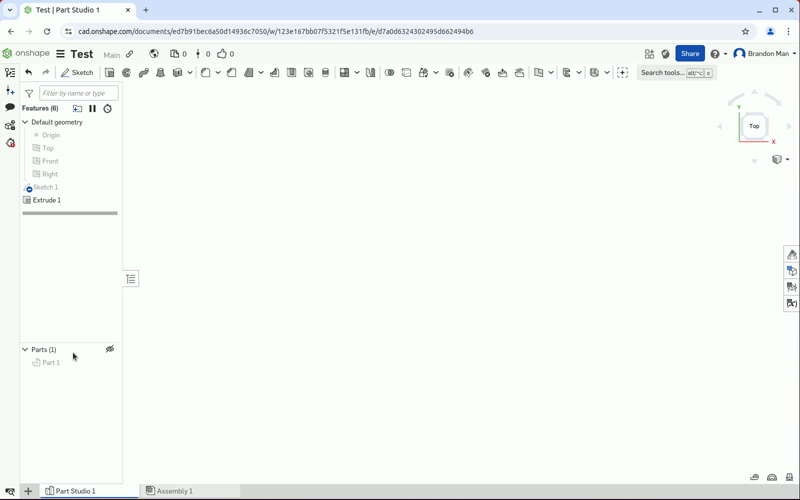
key(space)
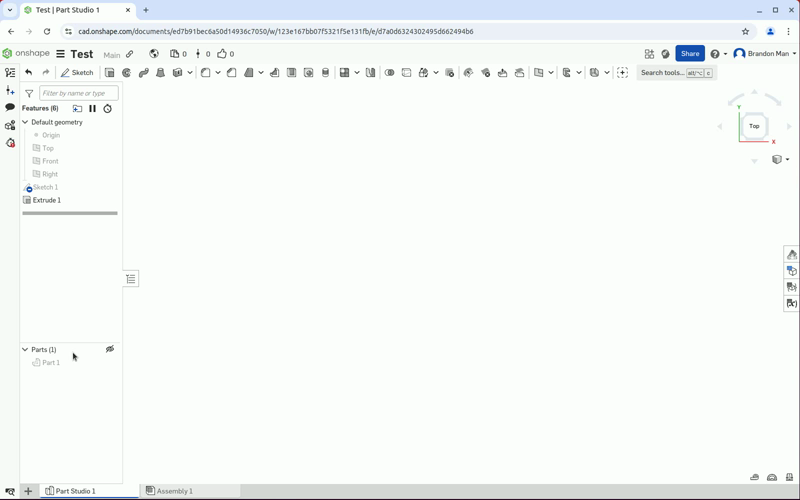
key_down(shift)
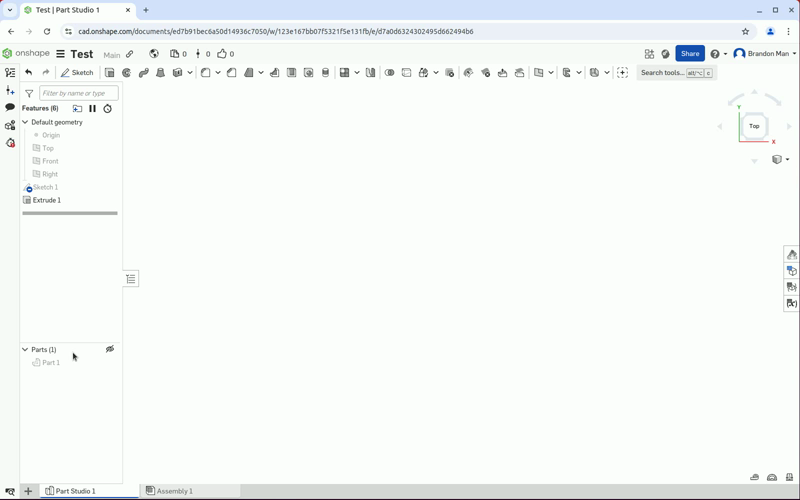
key(up)
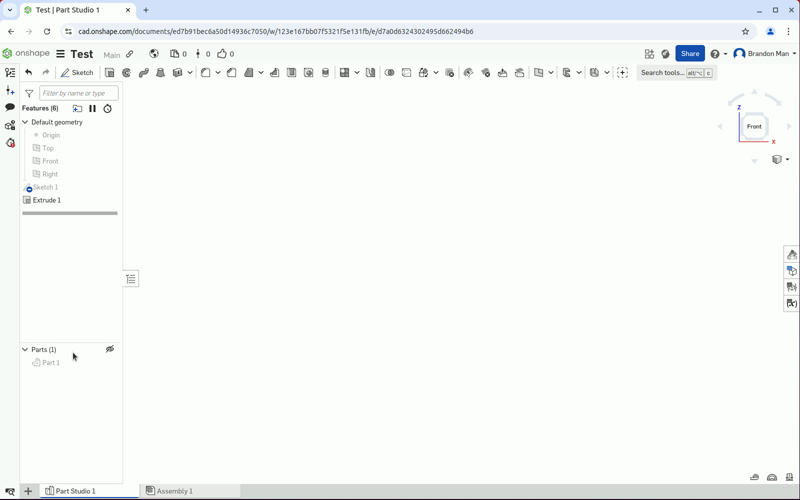
key_up(shift)
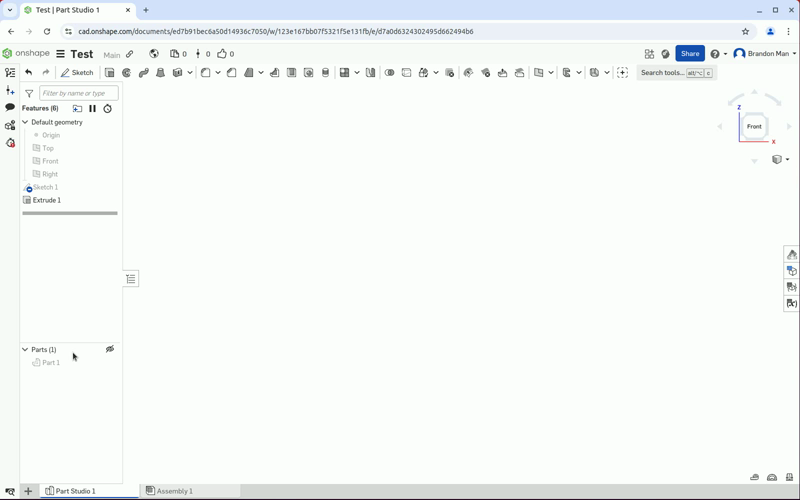
mouse_move(73, 352)
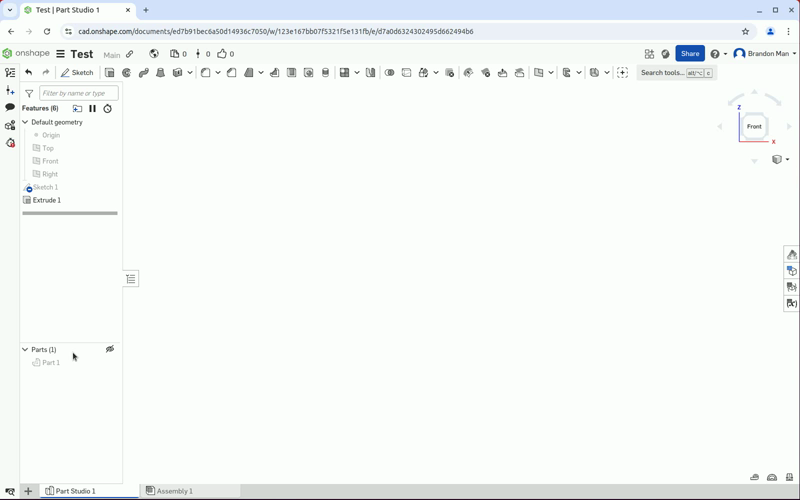
key(shift+y)
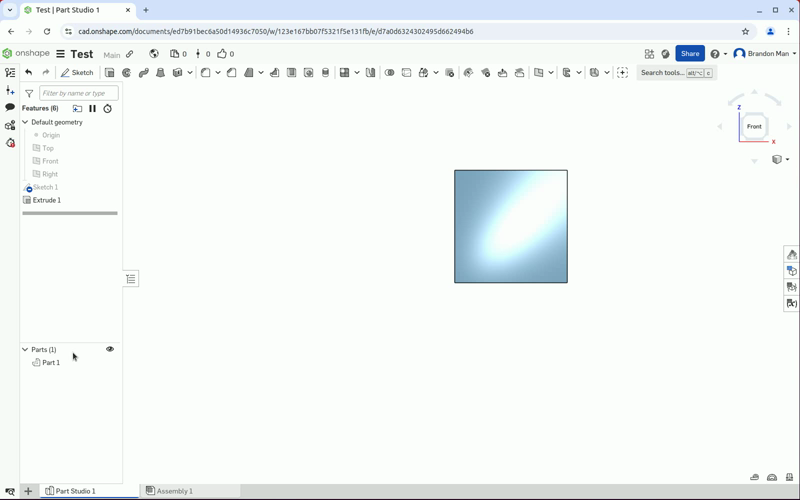
mouse_move(541, 75)
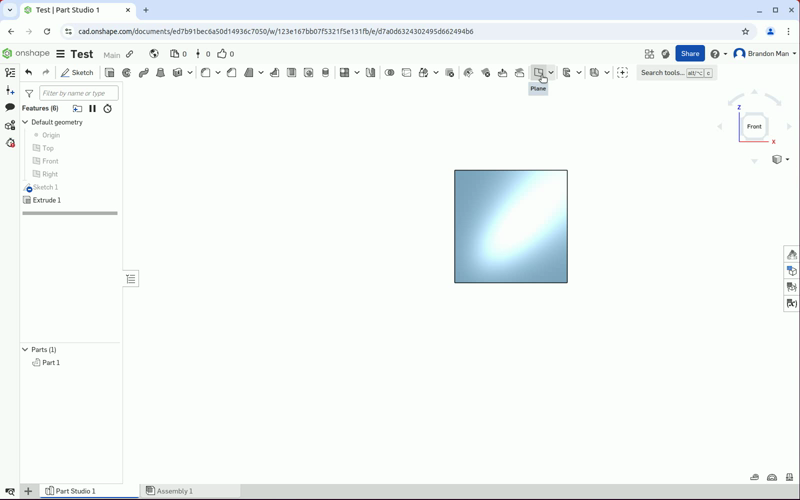
click(541, 75)
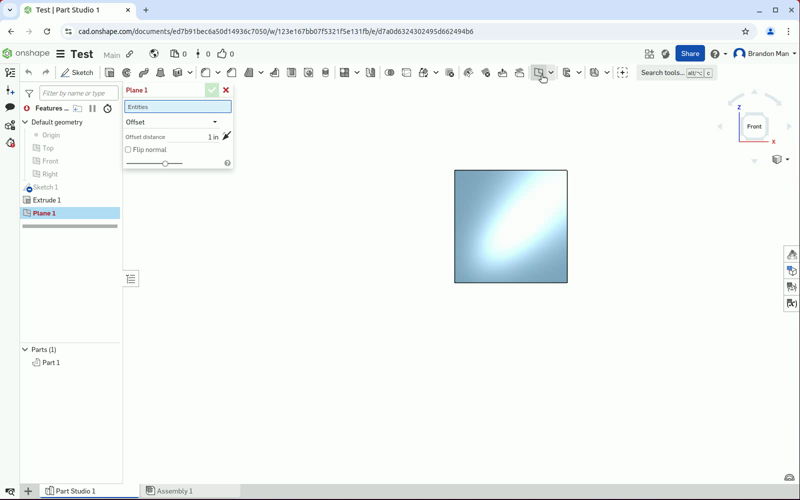
mouse_move(73, 163)
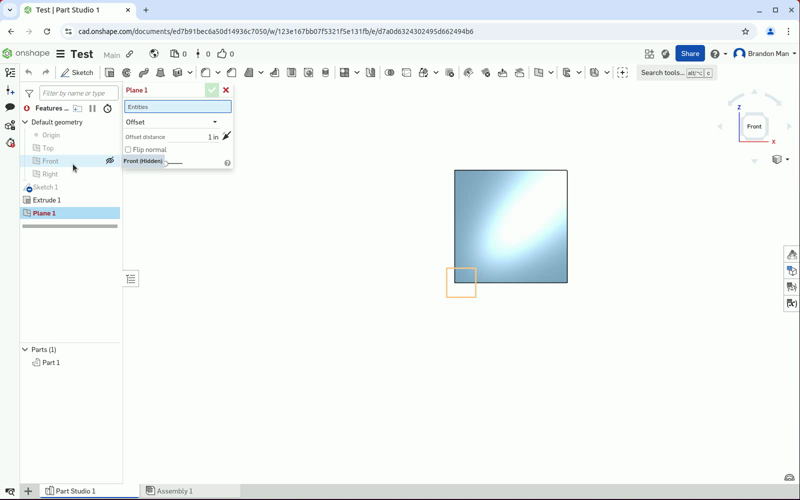
click(73, 163)
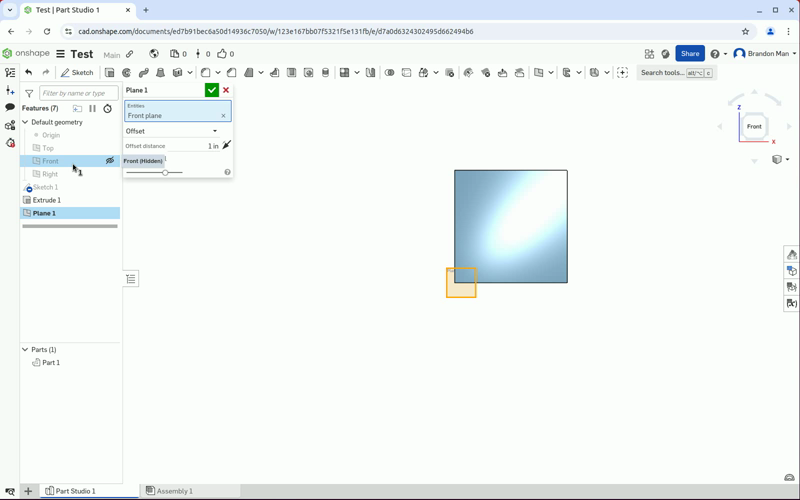
key(tab, 2)
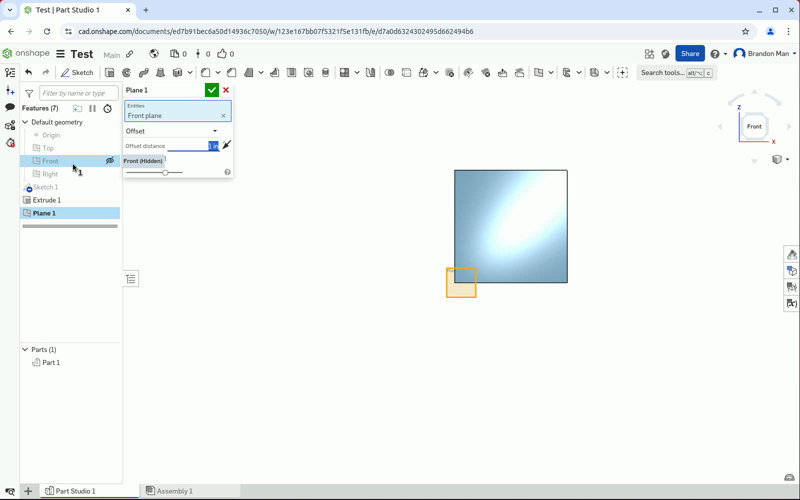
text(23.108)
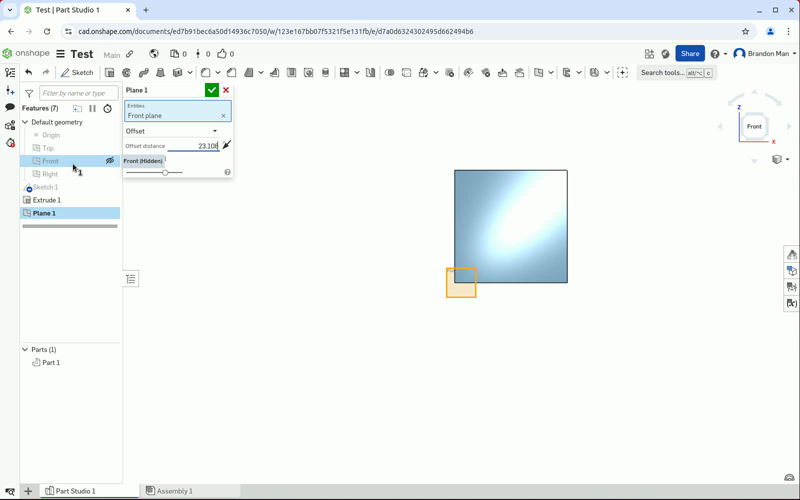
key(enter, 2)
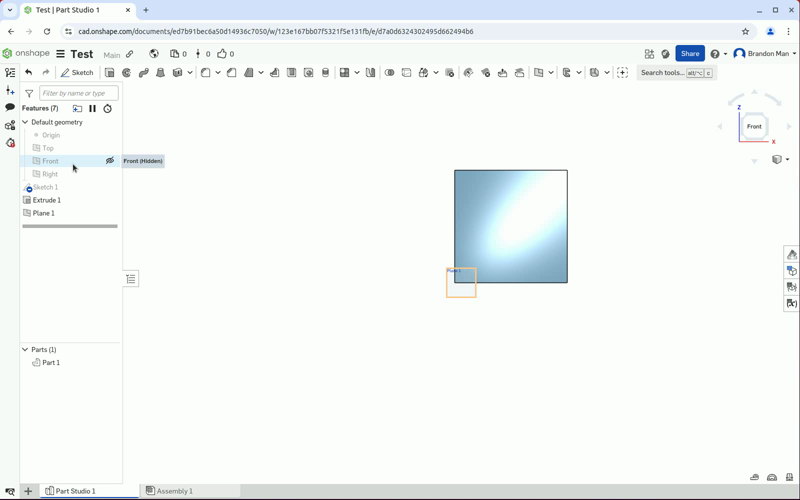
key(shift+s)
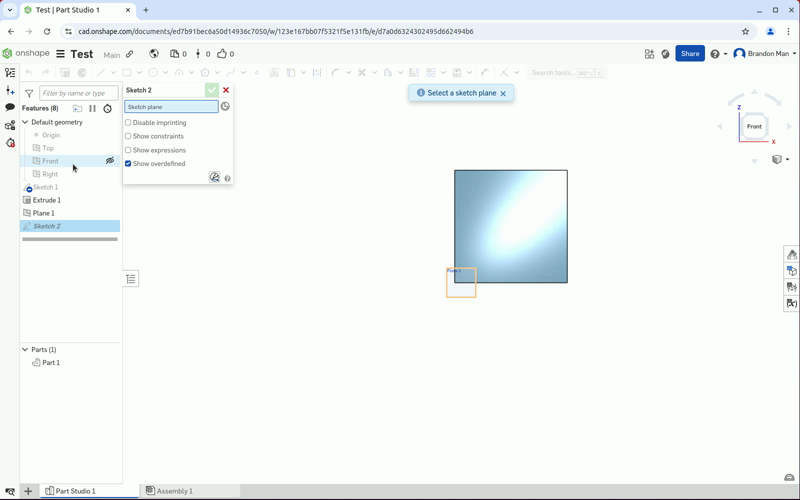
mouse_move(73, 215)
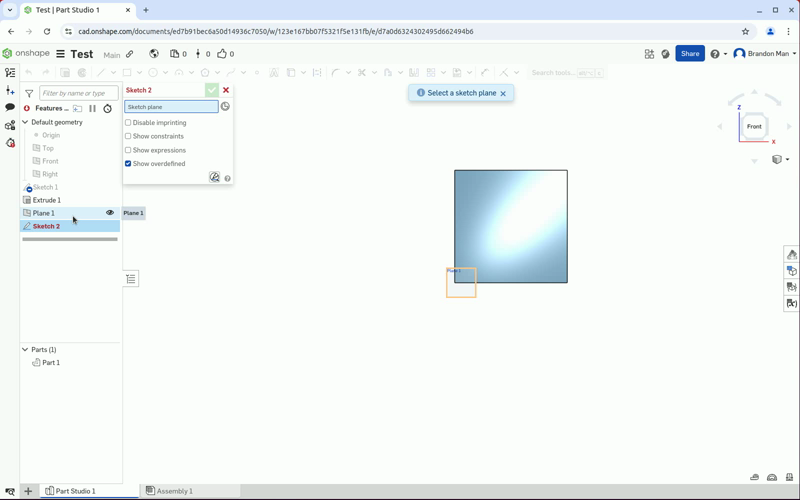
click(73, 215)
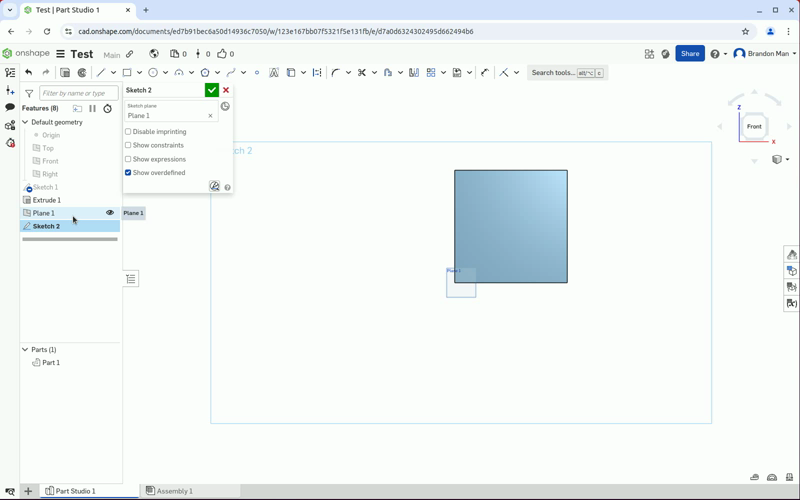
mouse_move(73, 352)
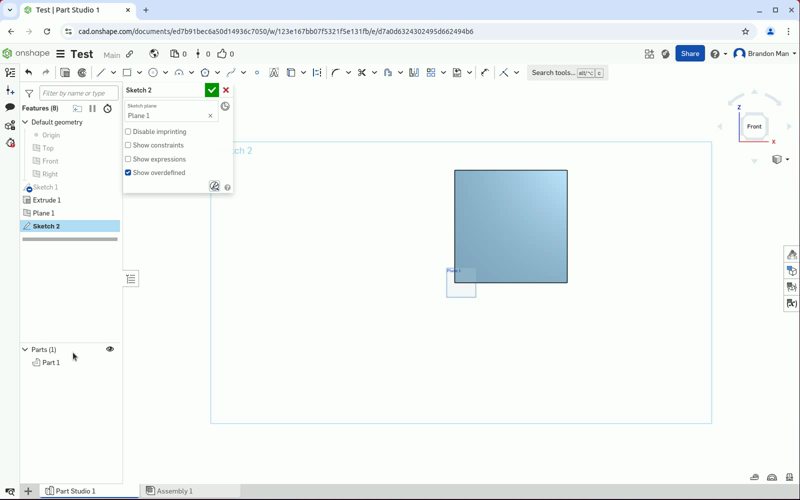
key(y)
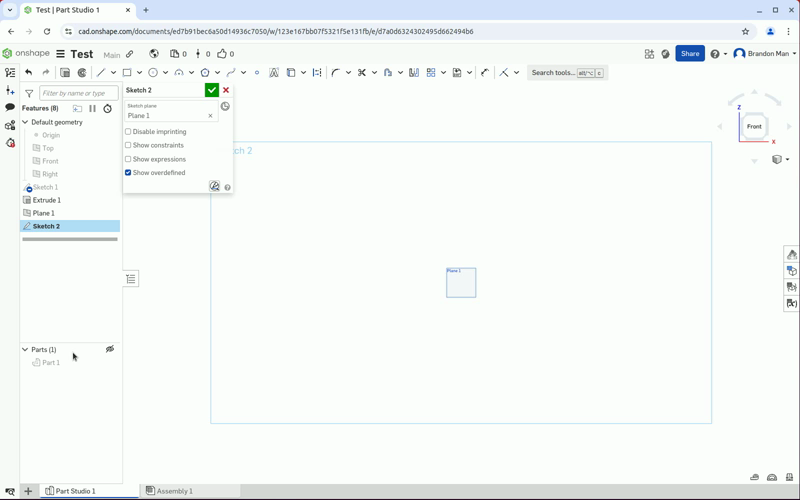
key(l)
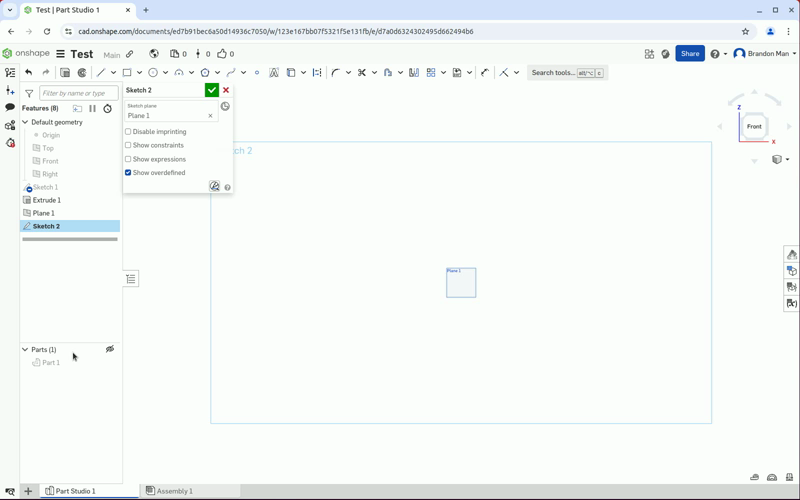
key_down(shift)
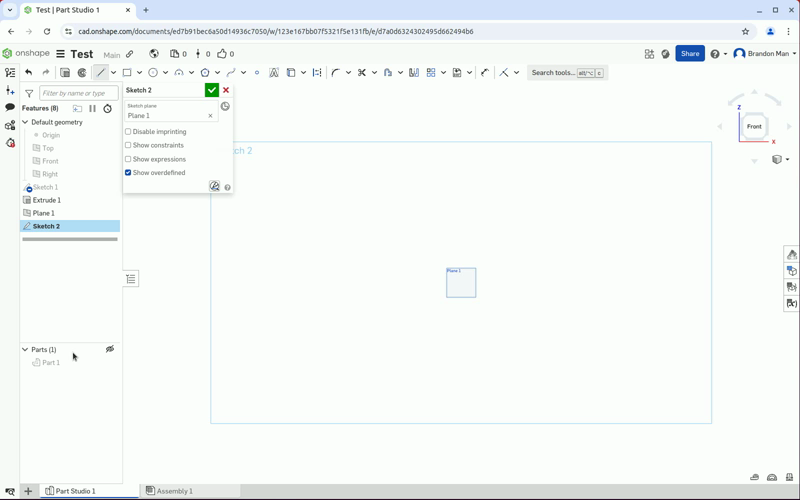
mouse_move(454, 254)
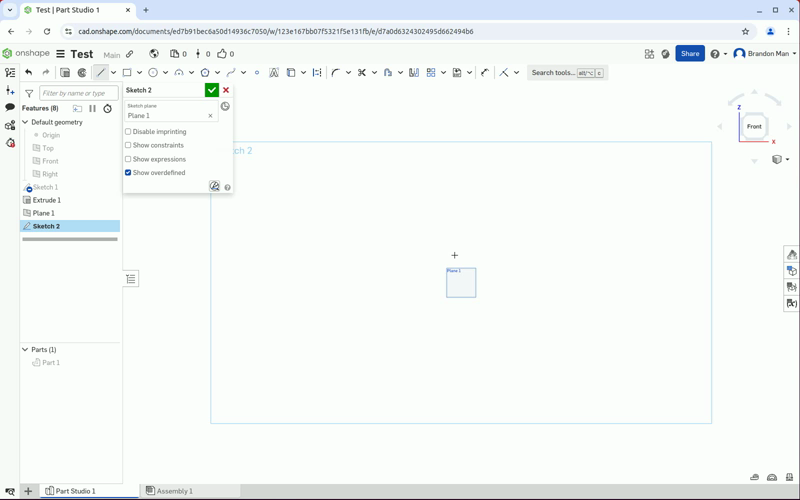
click(454, 254)
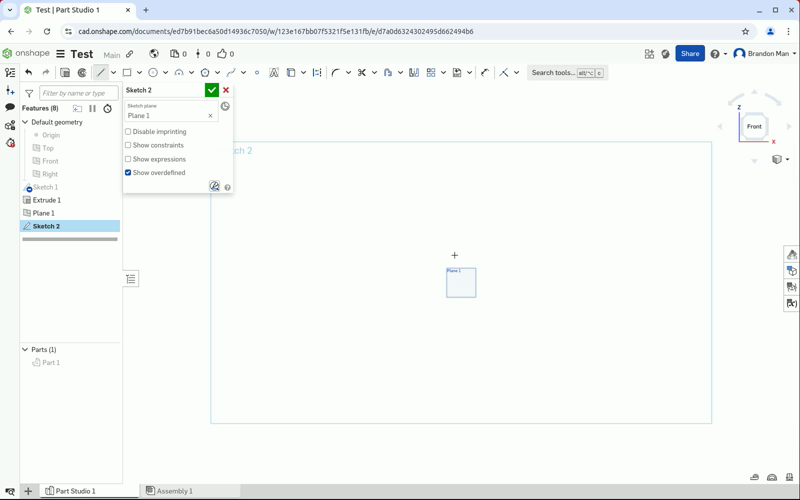
key_up(shift)
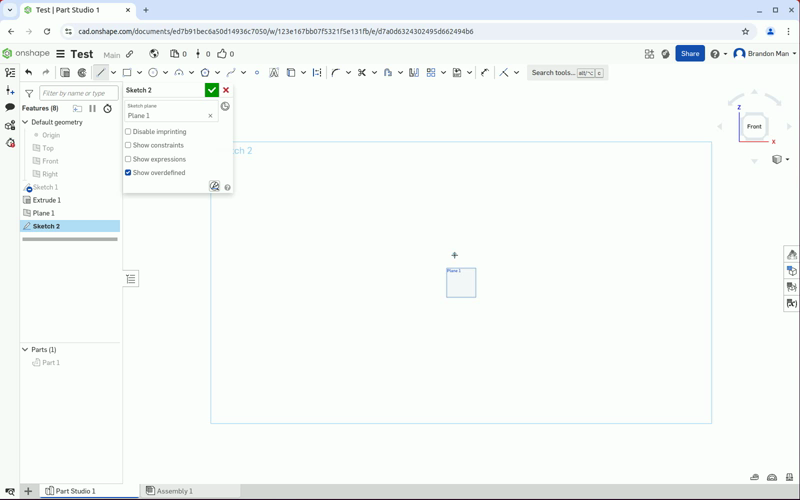
key_down(shift)
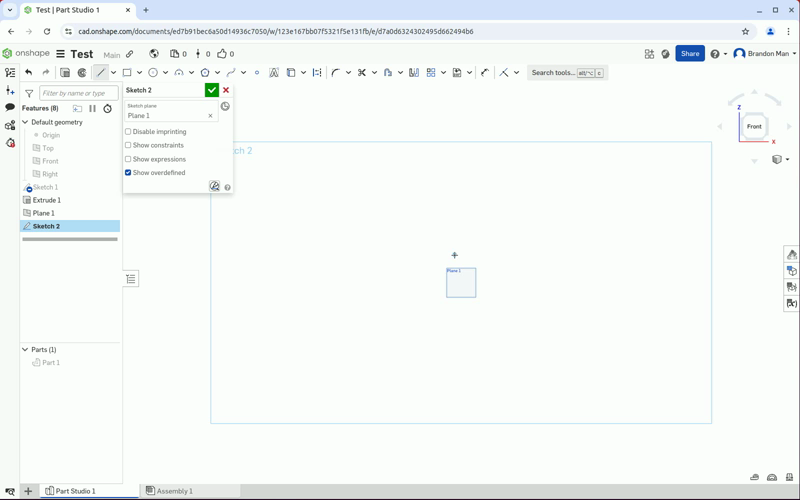
mouse_move(567, 254)
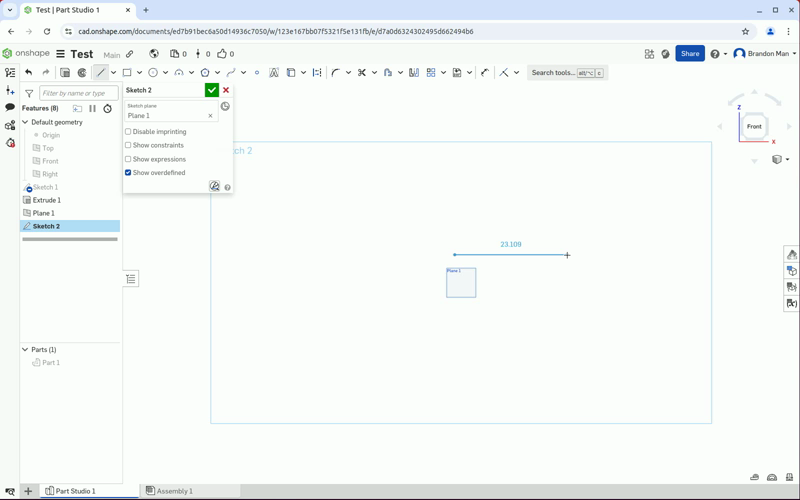
click(567, 254)
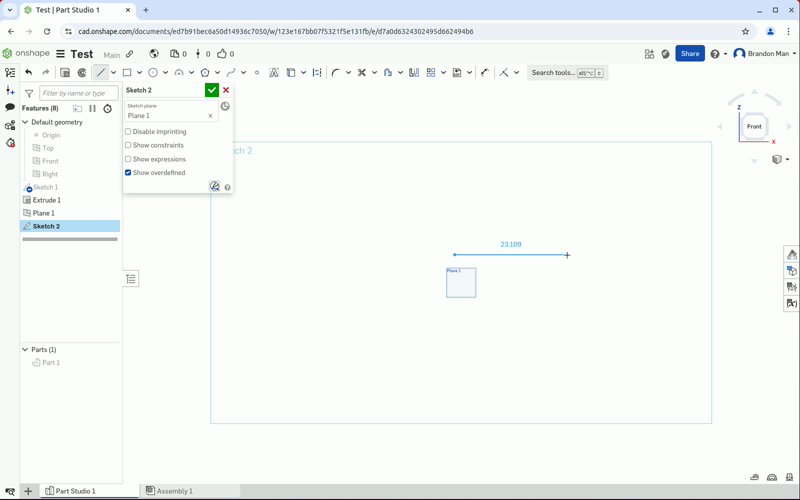
key_up(shift)
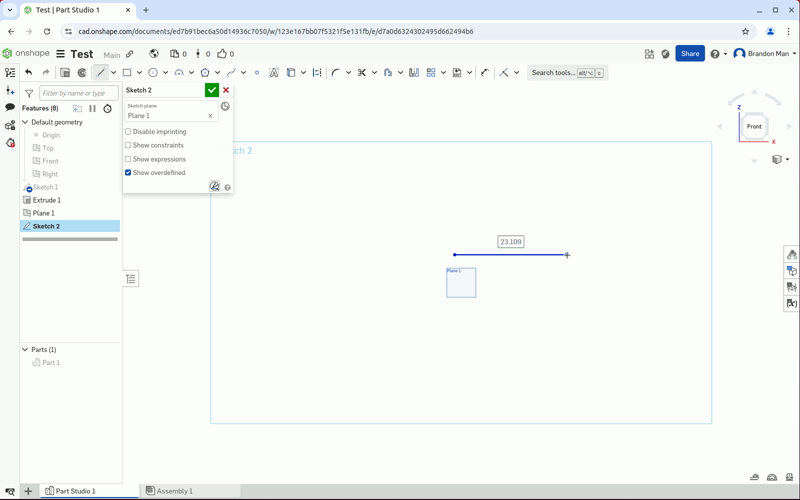
key_down(shift)
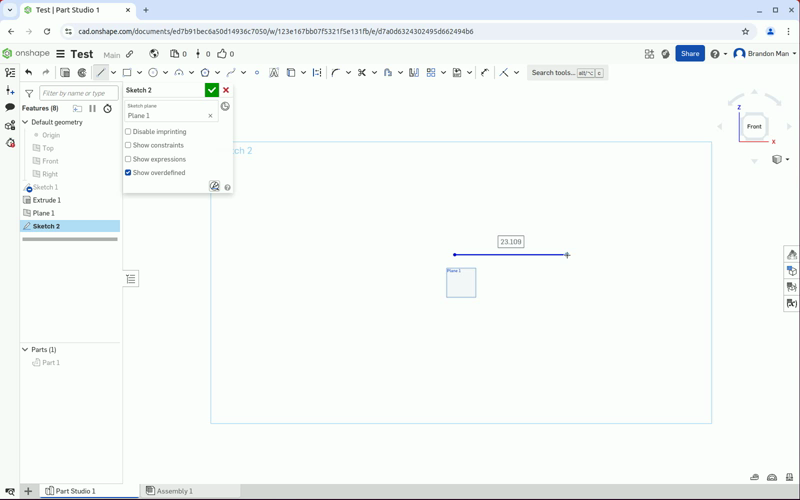
mouse_move(567, 170)
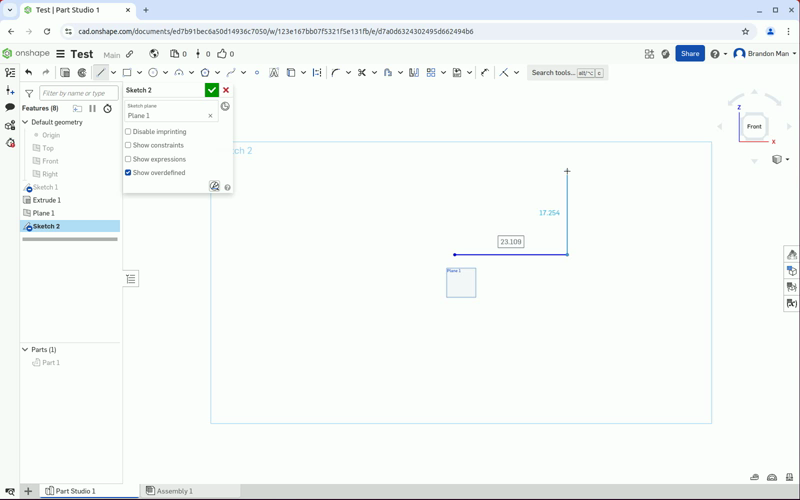
click(567, 170)
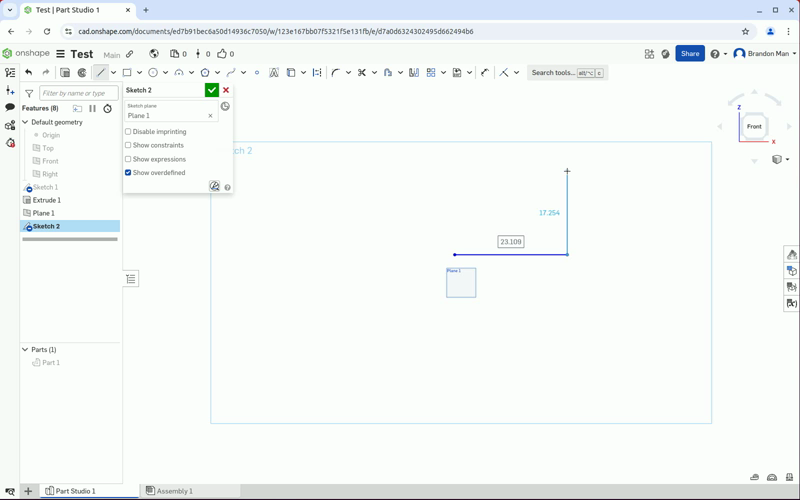
key_up(shift)
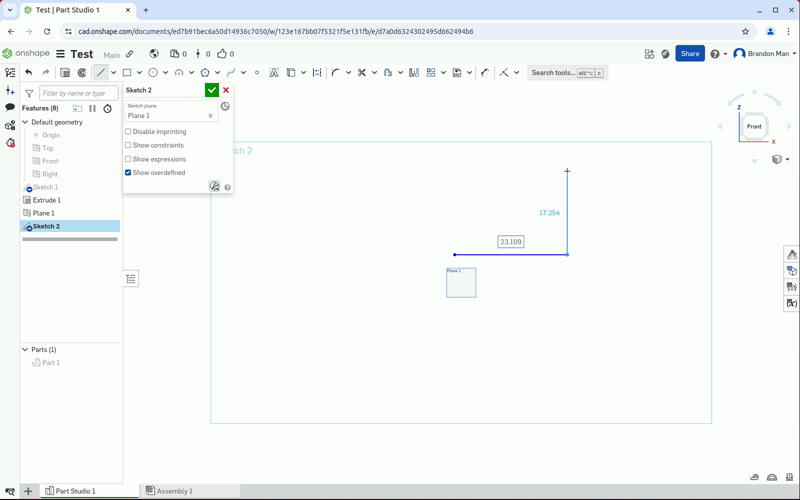
key_down(shift)
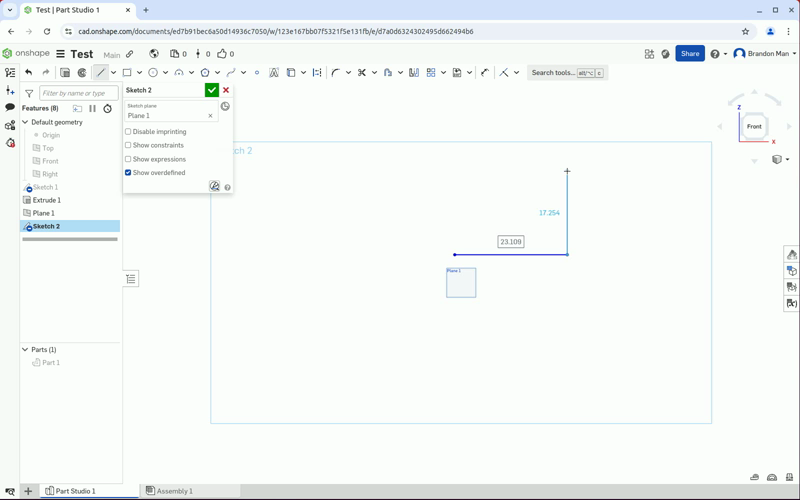
mouse_move(454, 170)
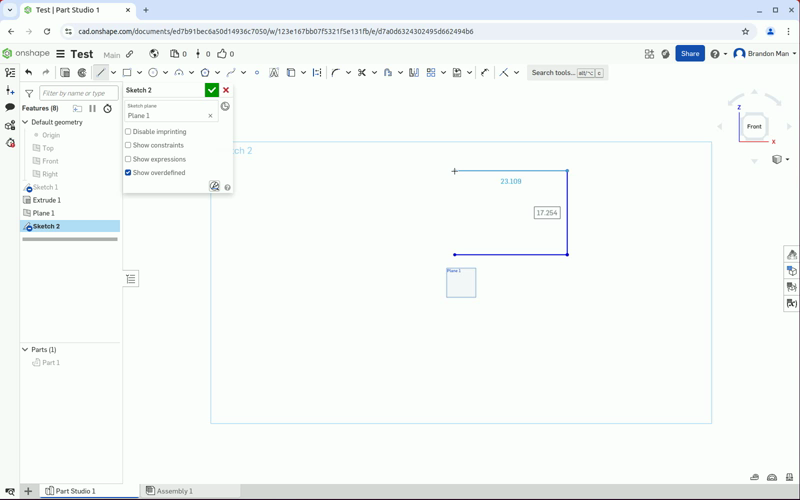
click(454, 170)
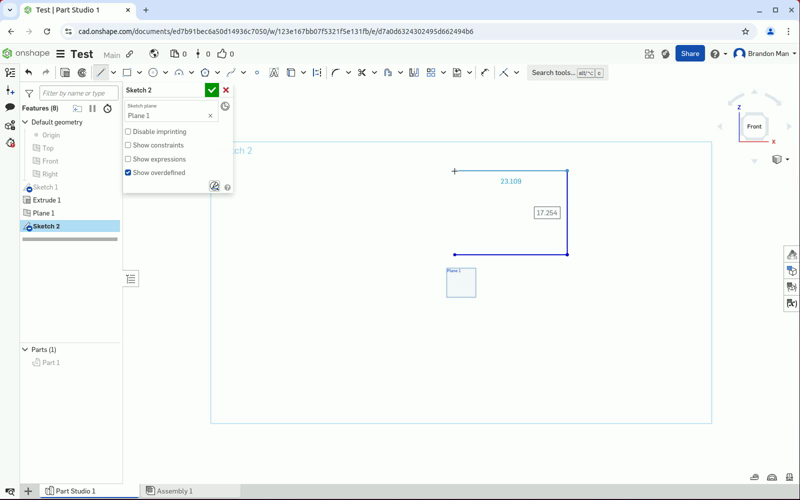
key_up(shift)
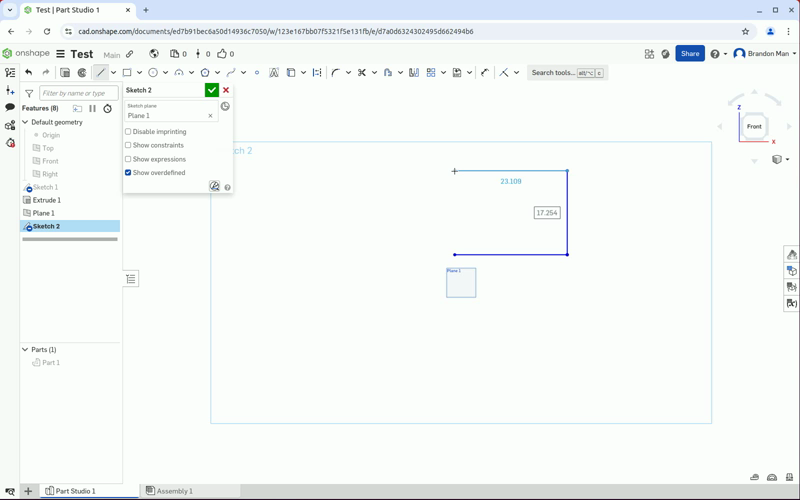
key_down(shift)
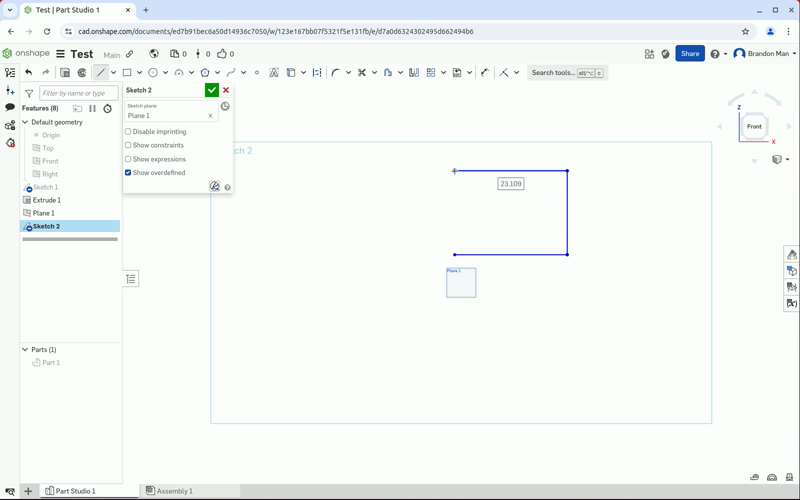
mouse_move(454, 254)
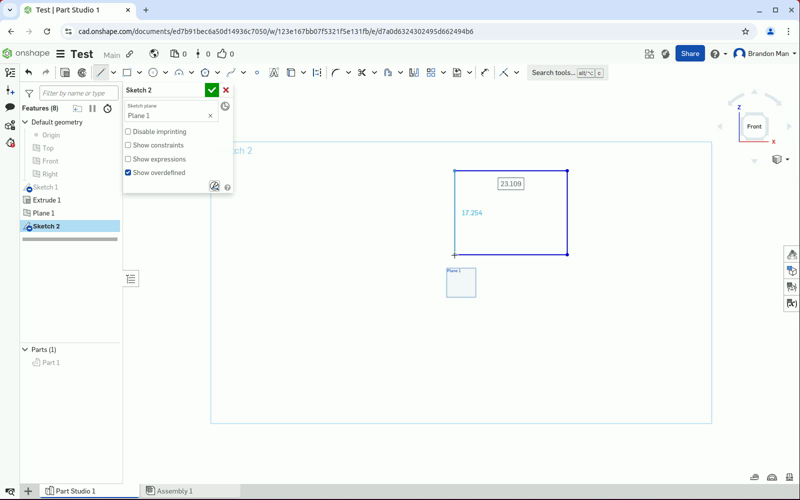
key_up(shift)
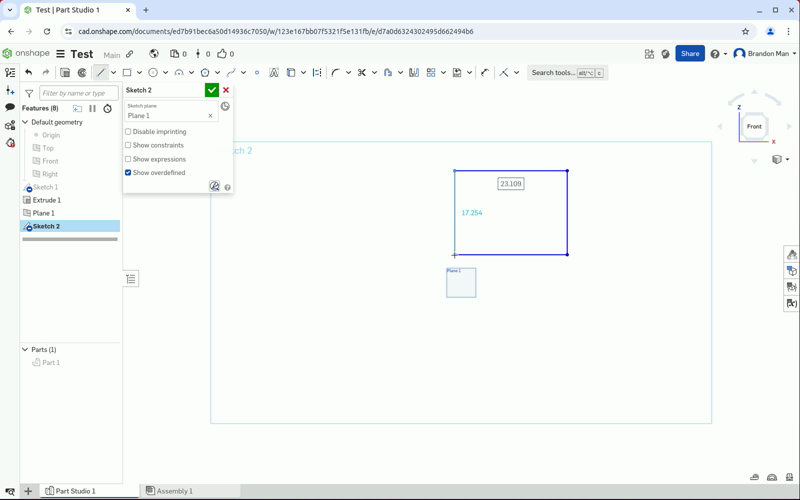
click(454, 254)
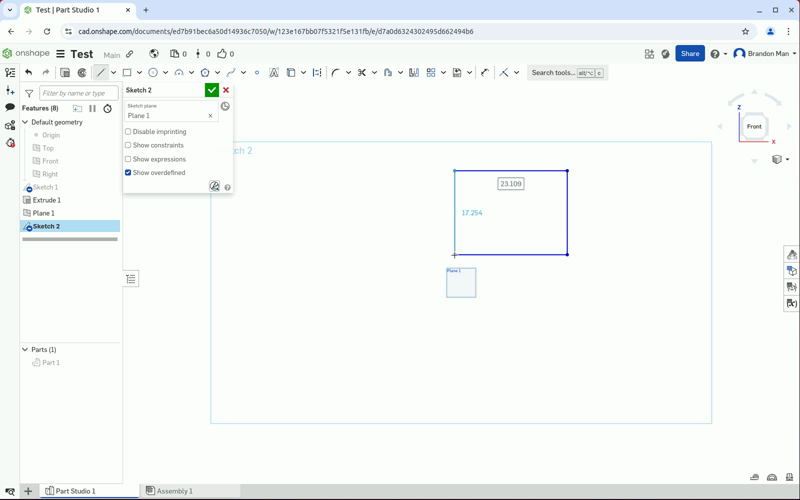
key(esc)
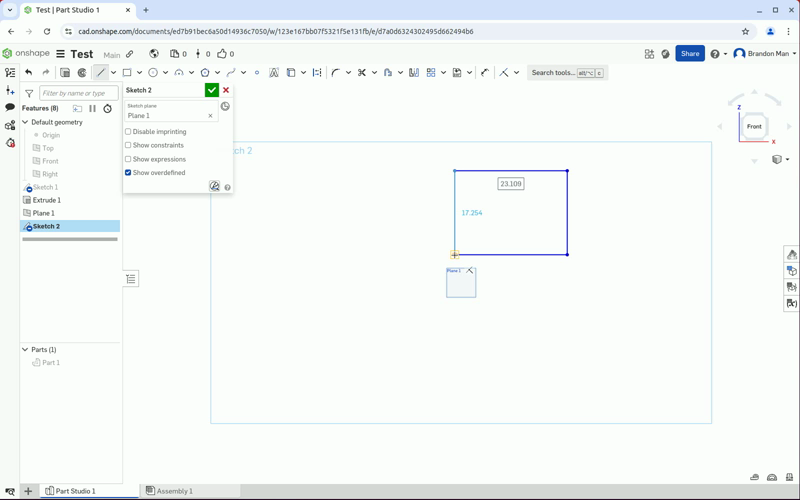
mouse_move(510, 215)
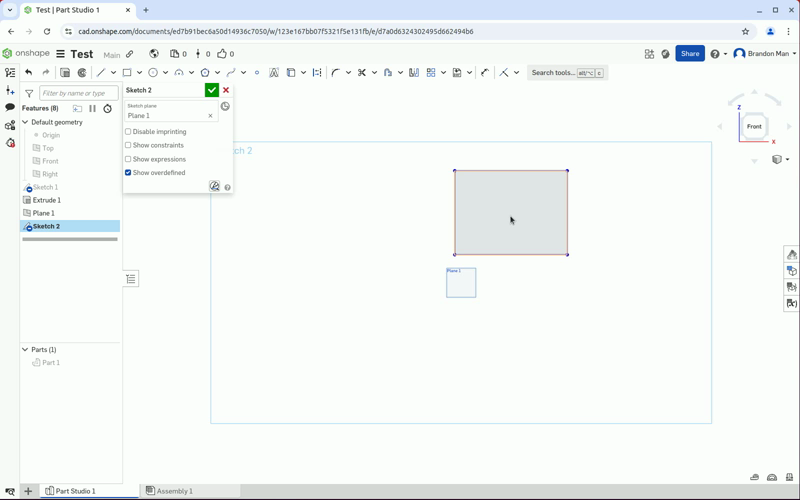
click(510, 215)
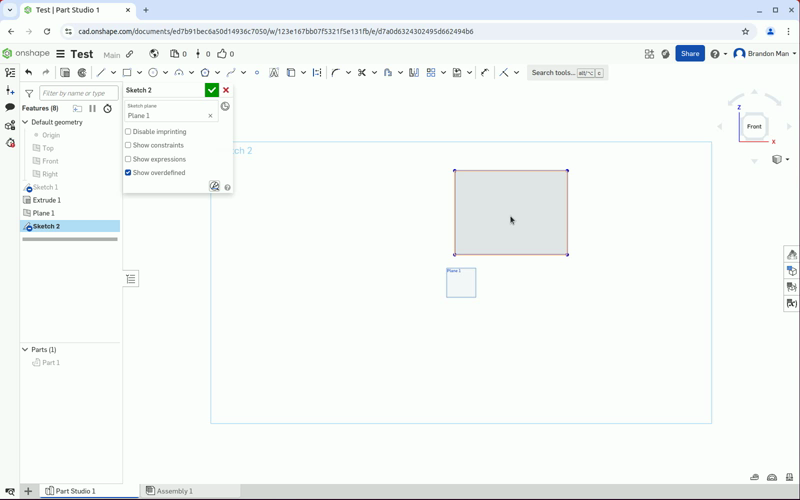
mouse_move(73, 352)
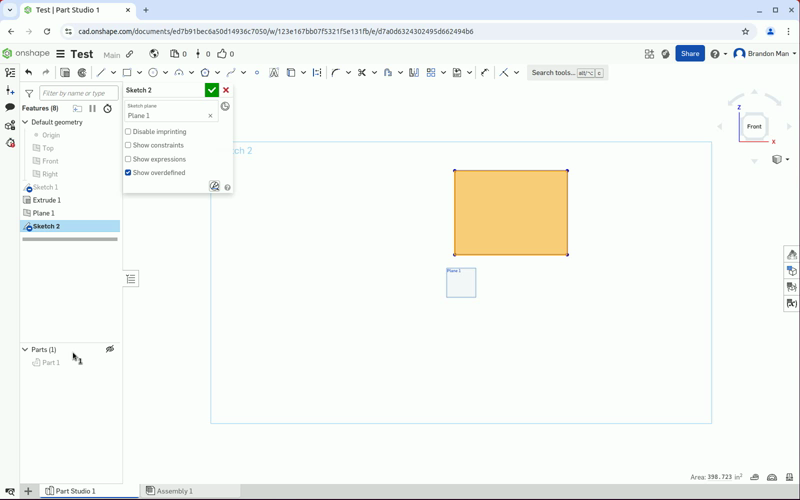
key(shift+y)
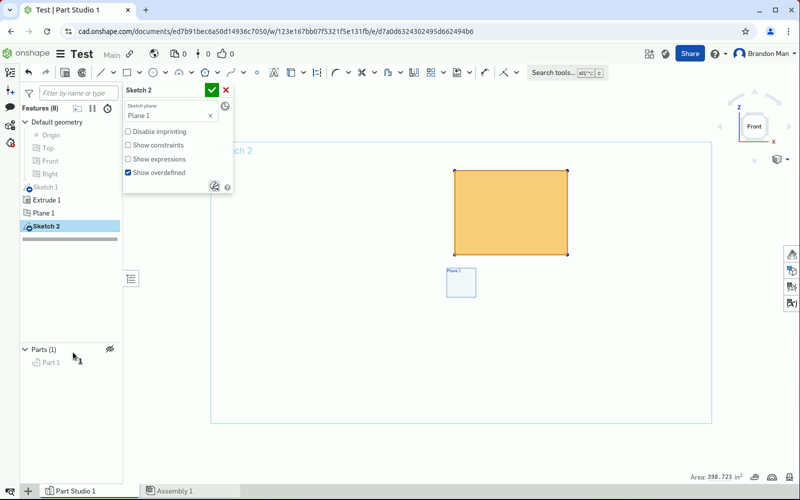
key(shift+e)
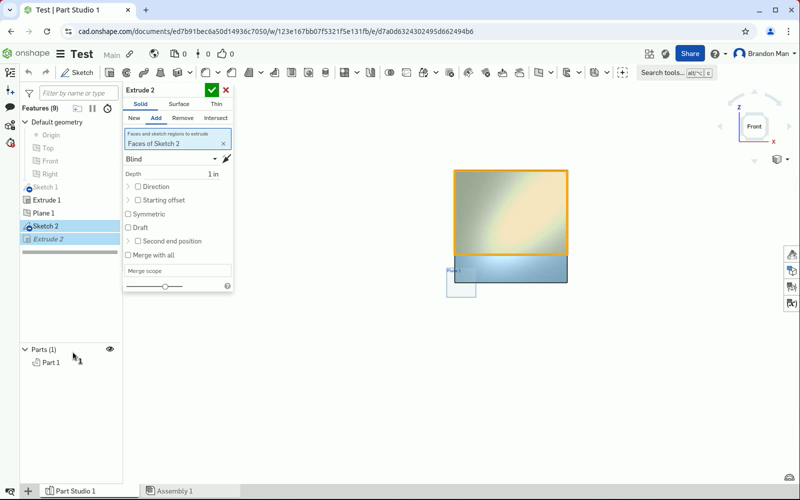
mouse_move(143, 106)
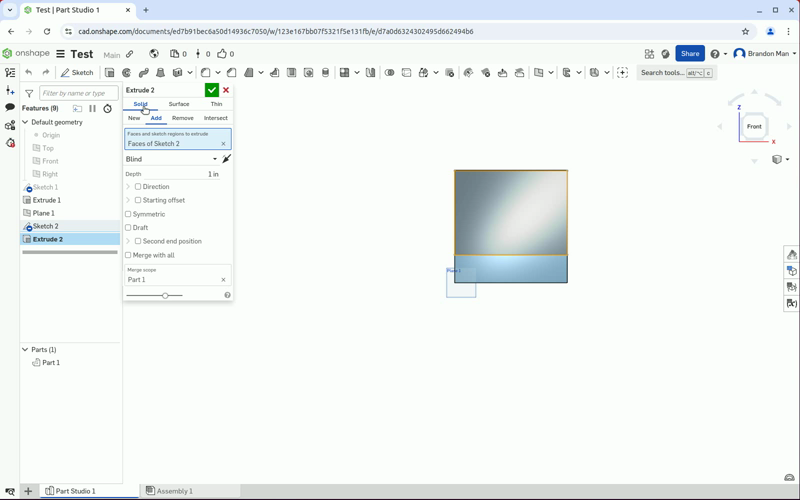
click(143, 106)
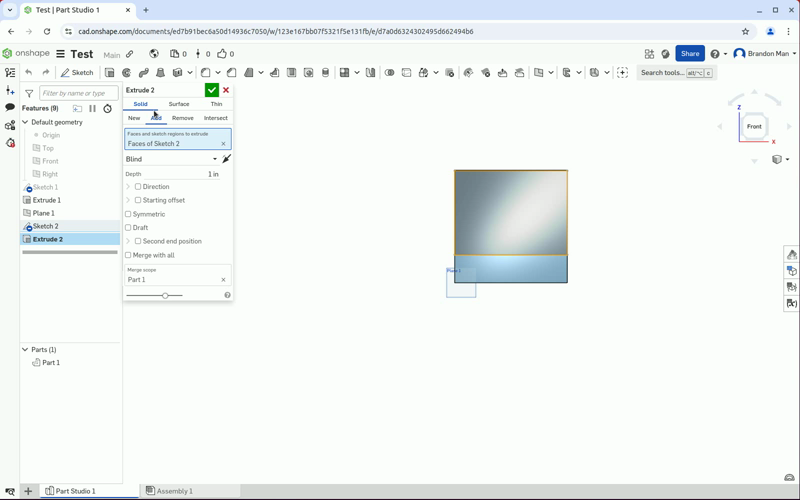
mouse_move(186, 120)
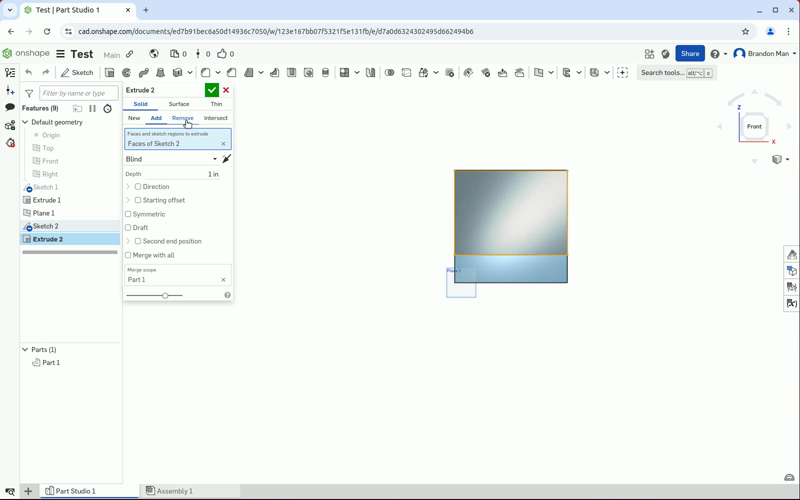
click(186, 120)
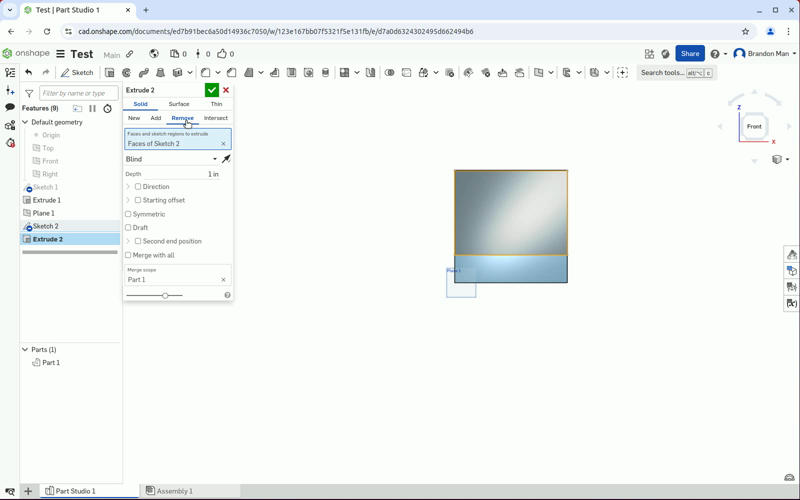
key(tab, 4)
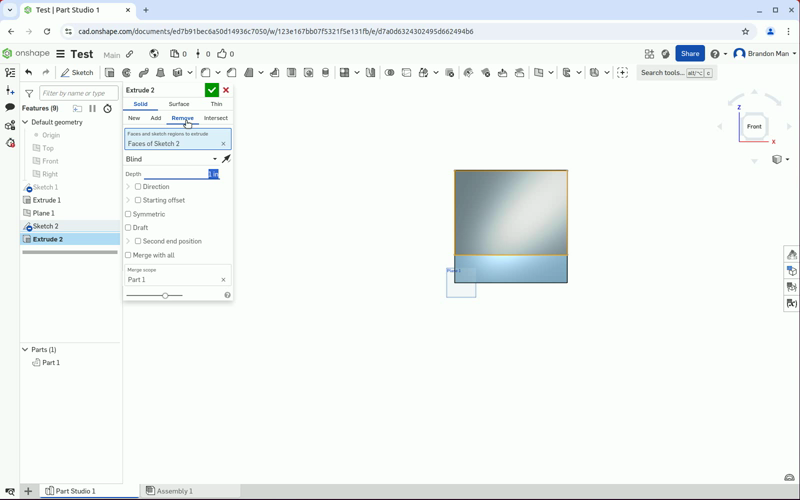
text(17.331)
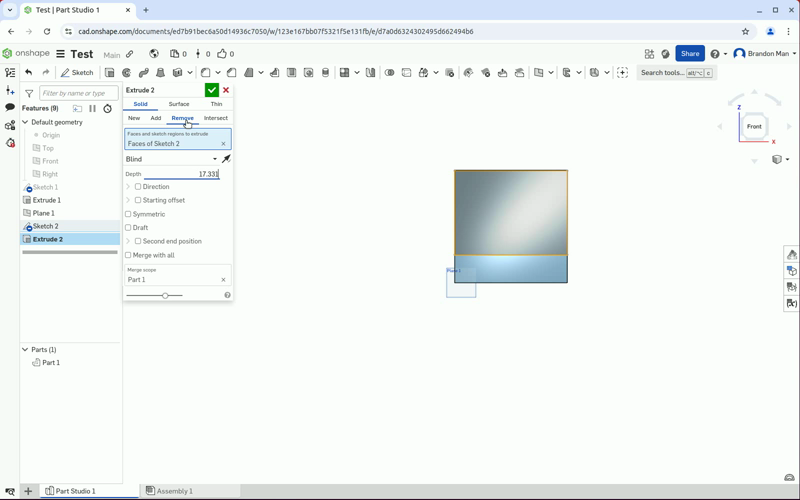
key(tab, 6)
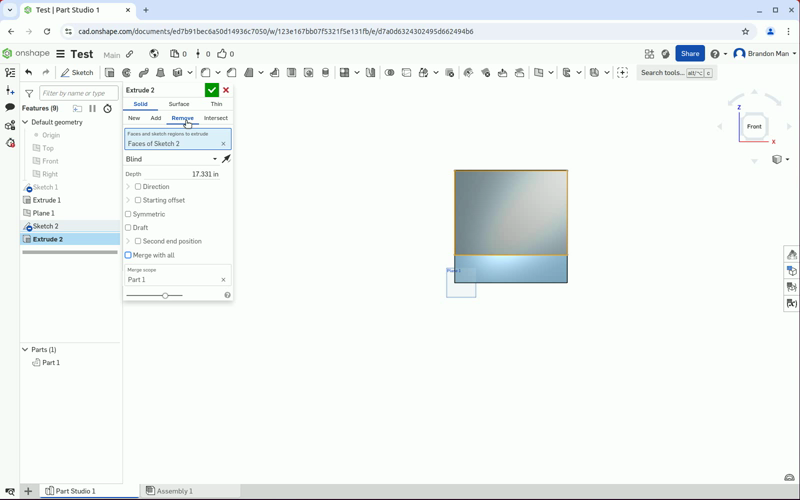
key(space)
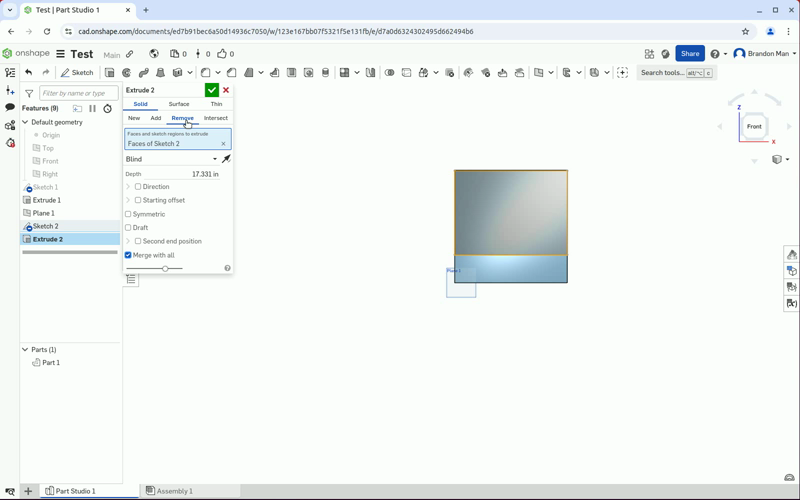
key(enter)
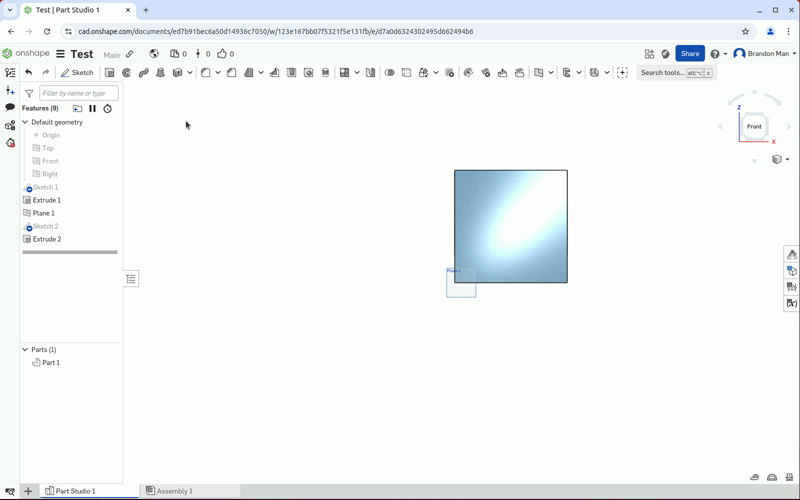
key(shift+h)
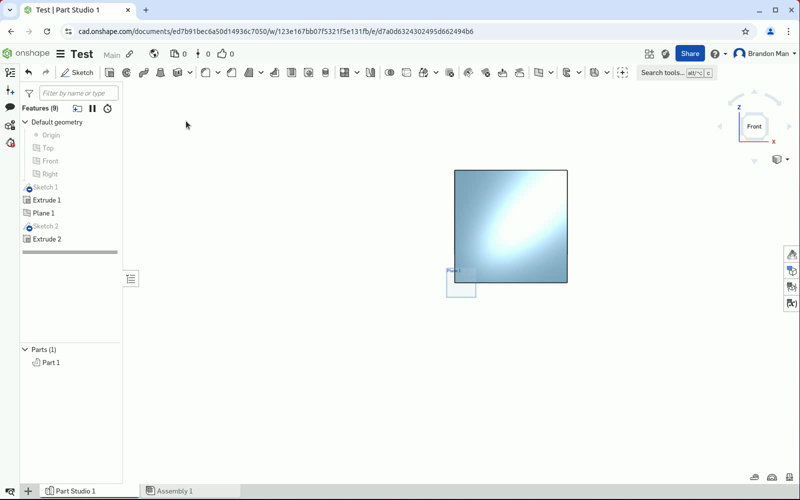
key(shift+h)
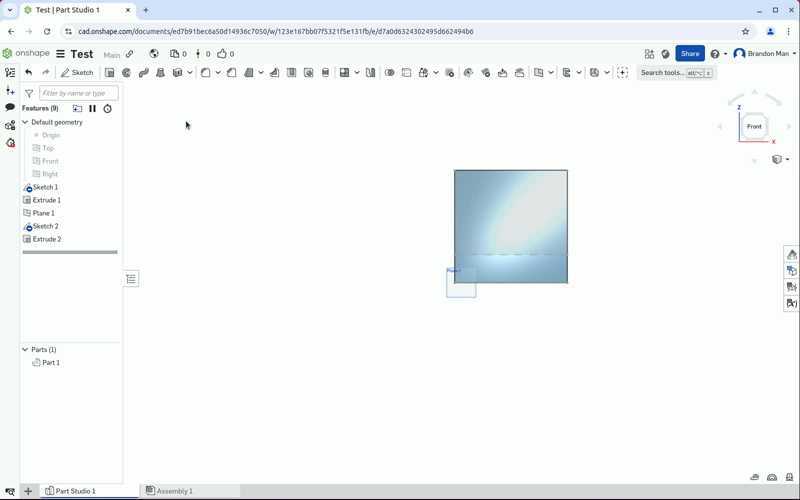
key(shift+7)
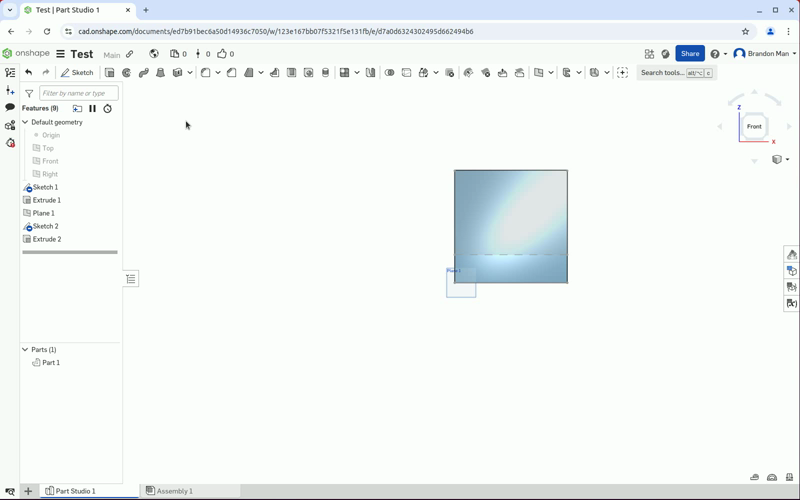
key(left, 2)
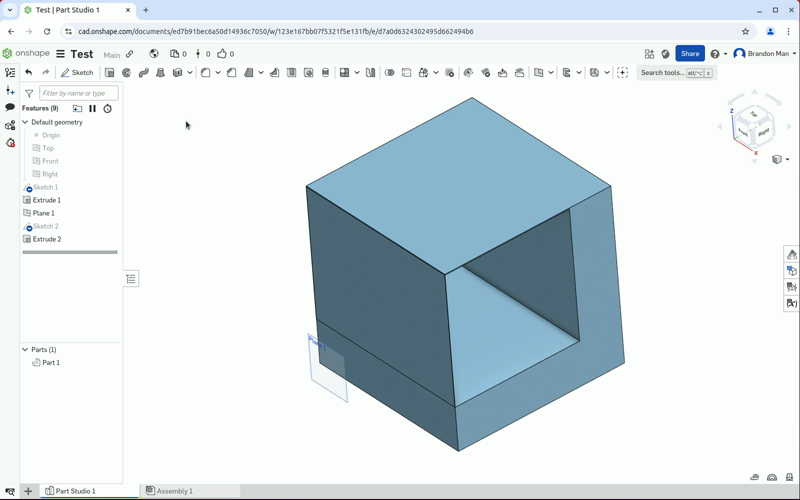
key(down, 2)
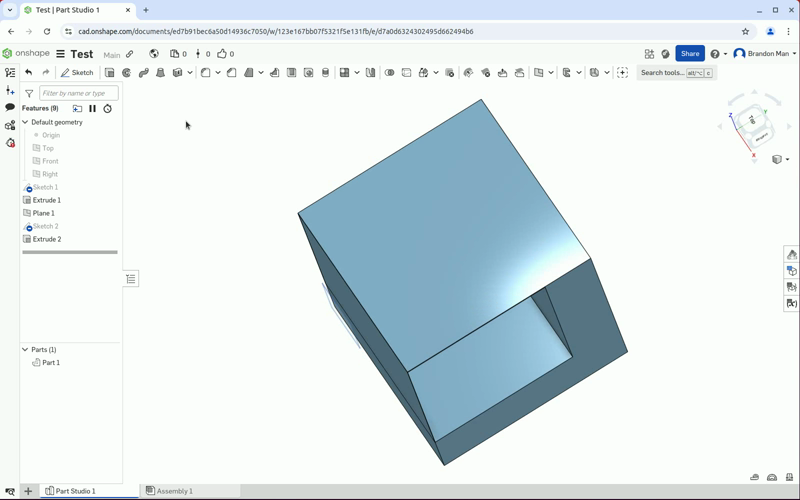
key(up, 2)
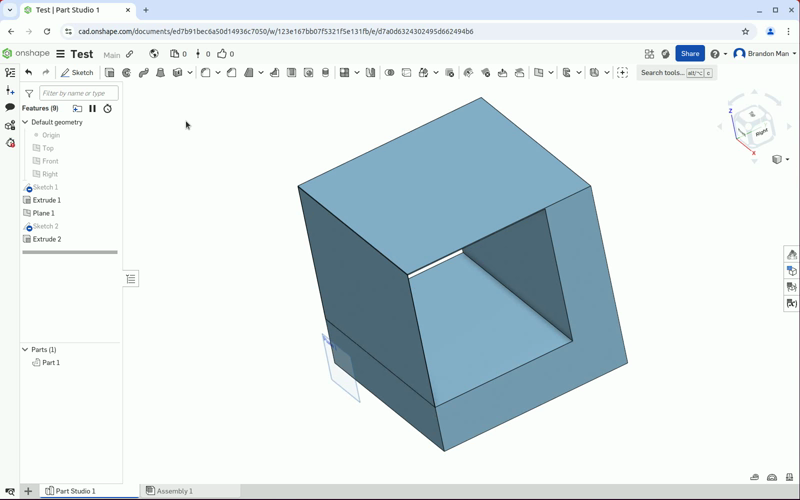
key(right, 2)
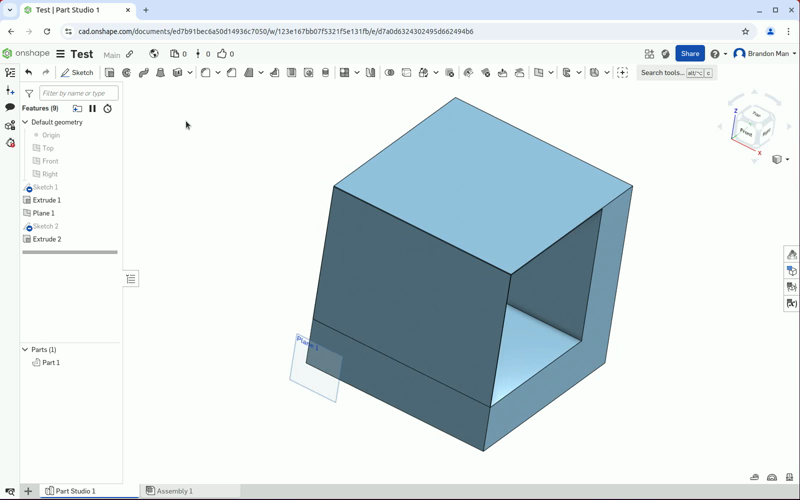
mouse_move(73, 189)
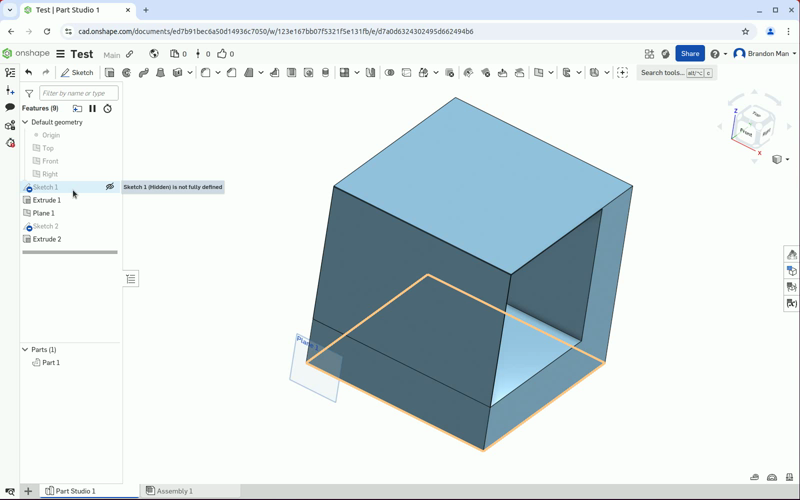
click(73, 189)